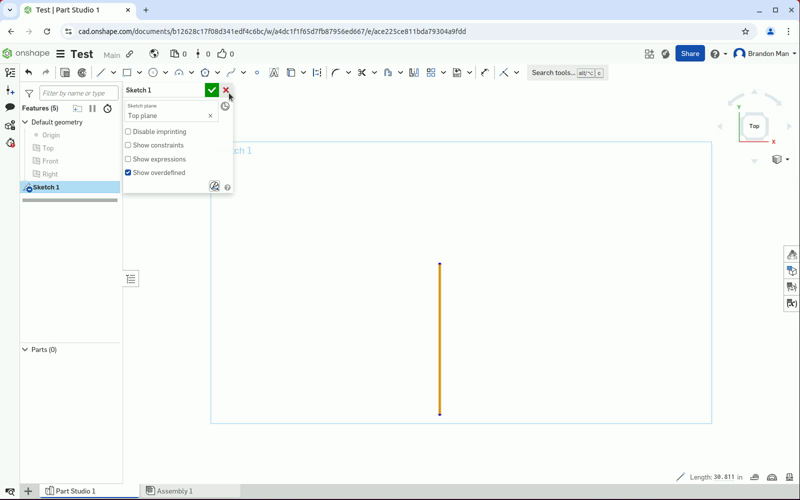
key(shift+h)
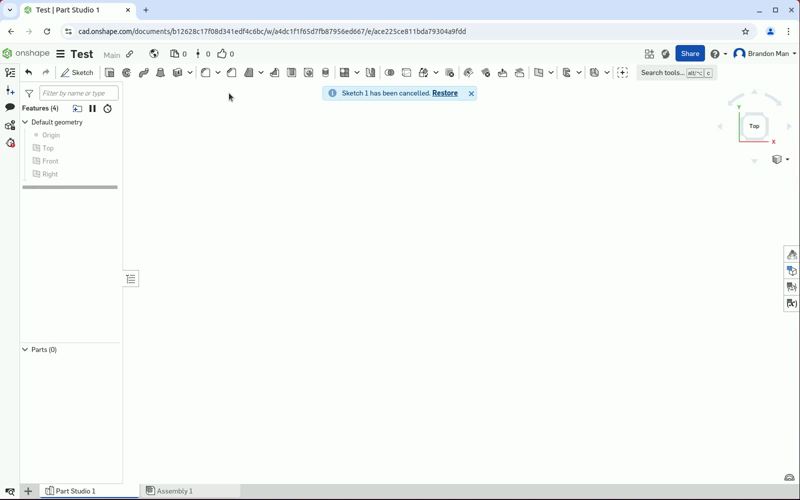
mouse_move(73, 352)
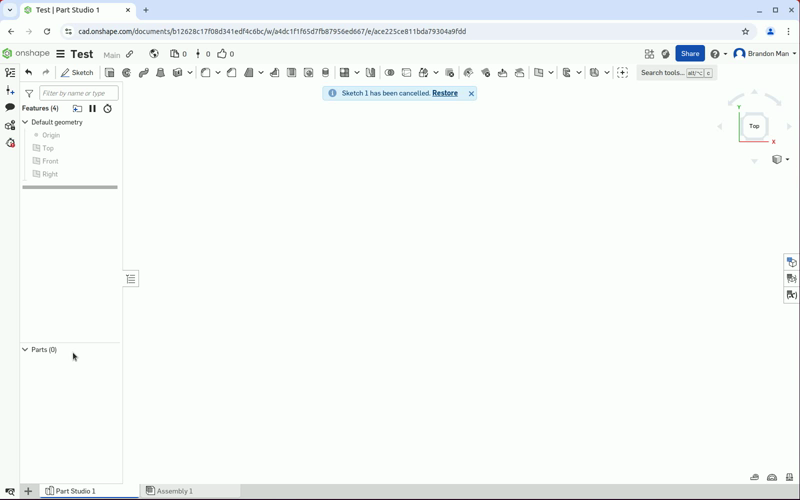
key(y)
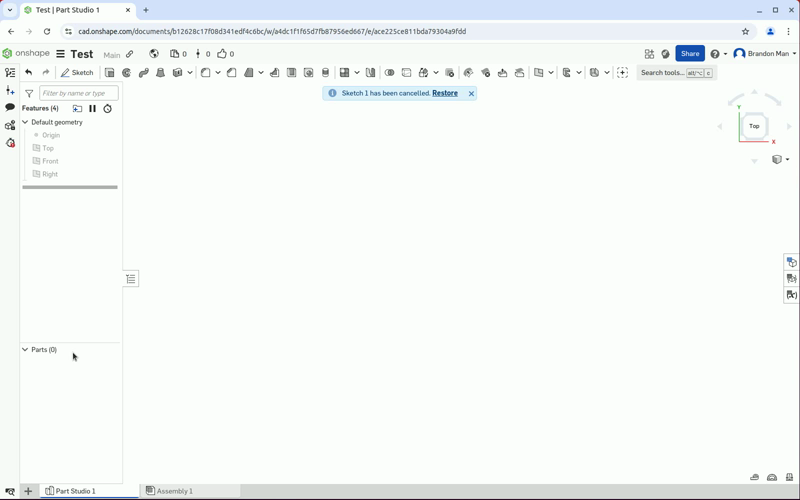
key(shift+p)
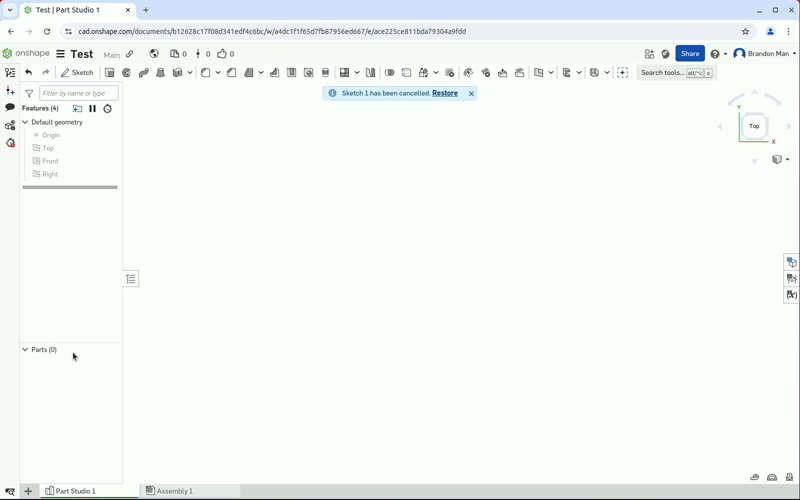
key(space)
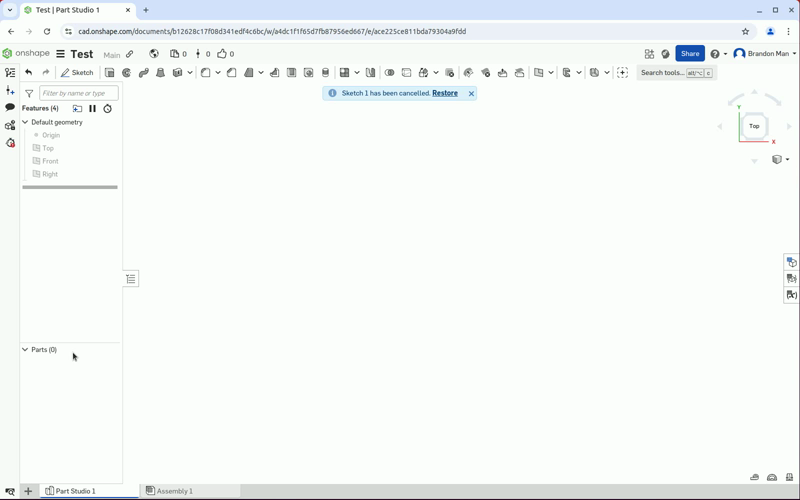
key_down(shift)
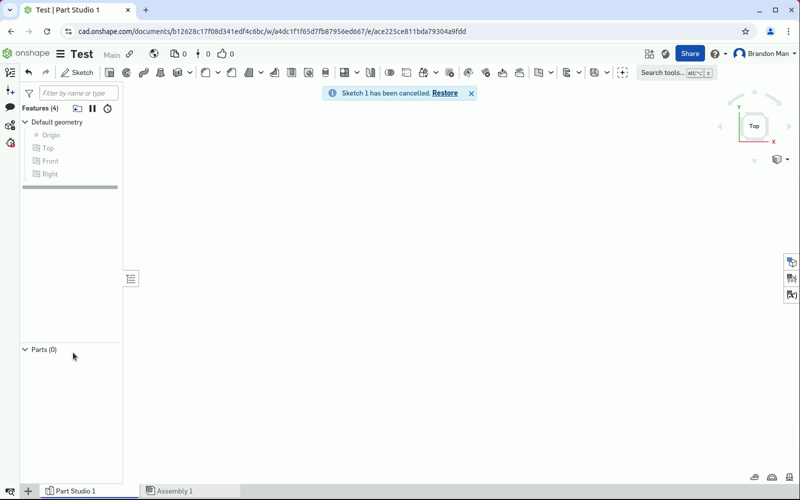
key(up)
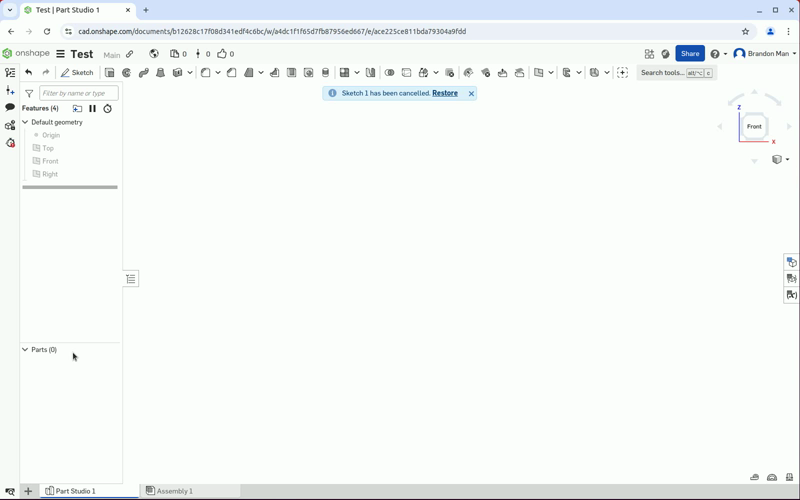
key_up(shift)
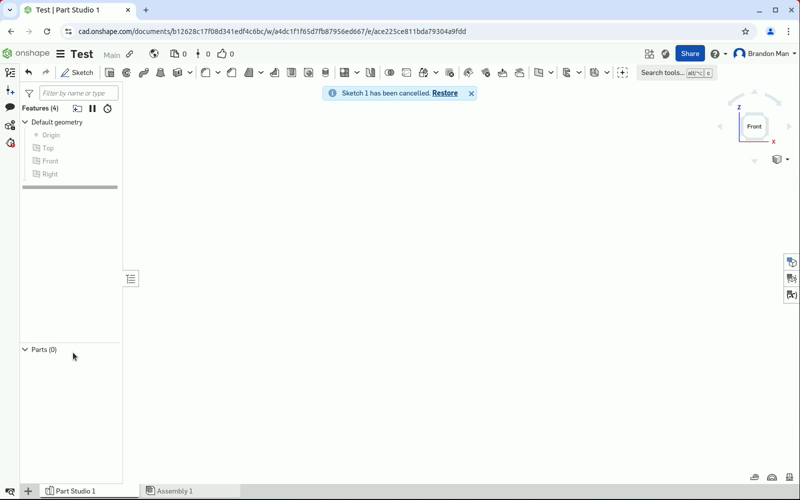
mouse_move(73, 352)
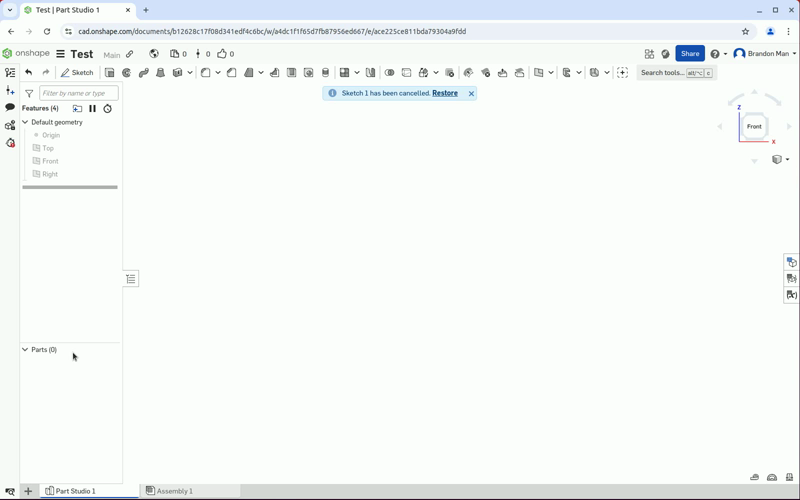
key(shift+y)
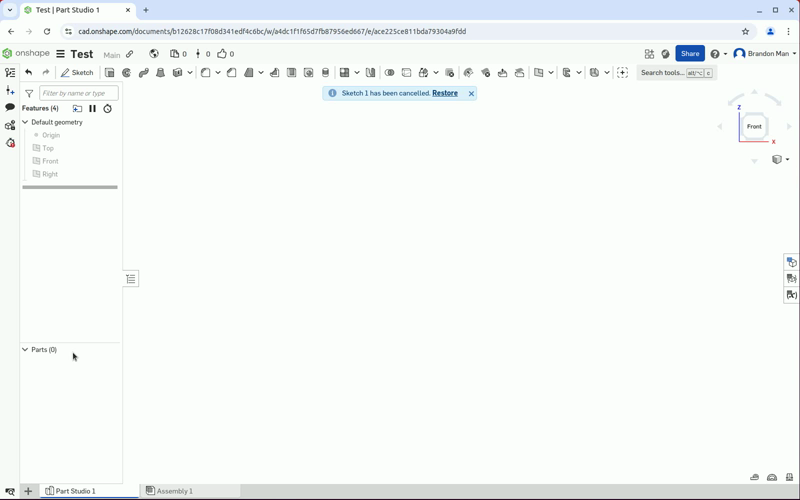
key(shift+s)
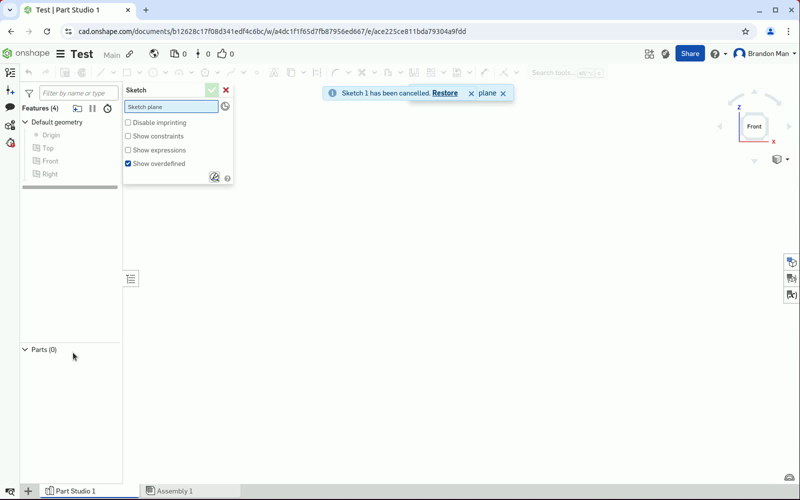
mouse_move(73, 163)
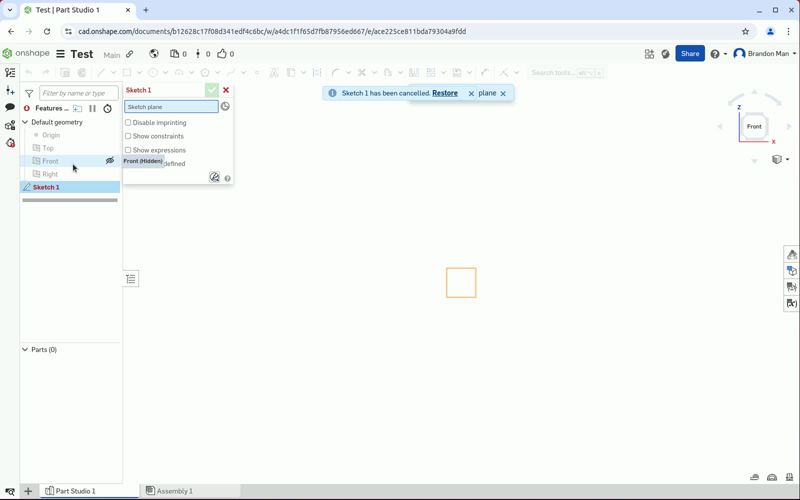
click(73, 163)
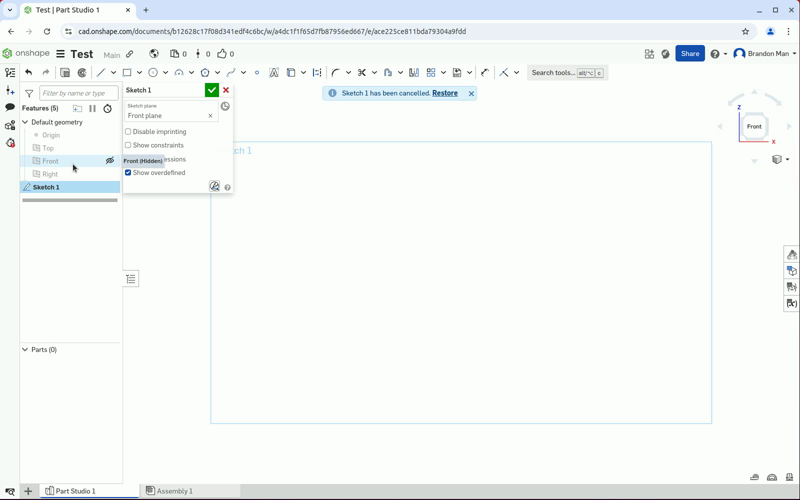
mouse_move(73, 352)
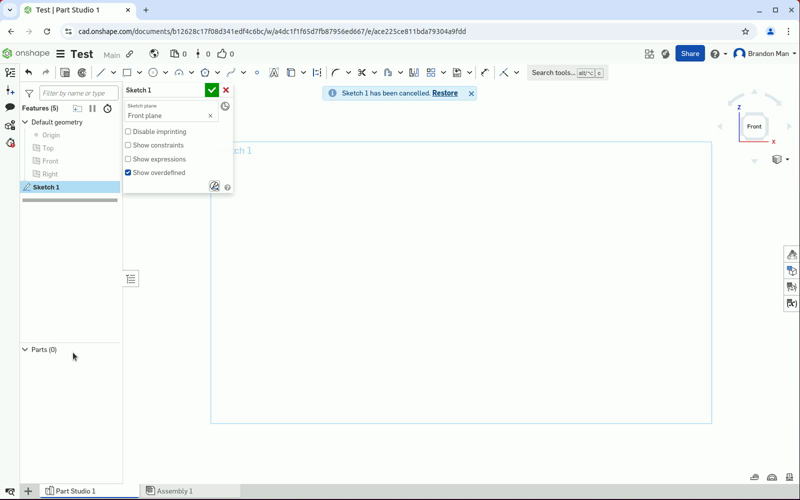
key(y)
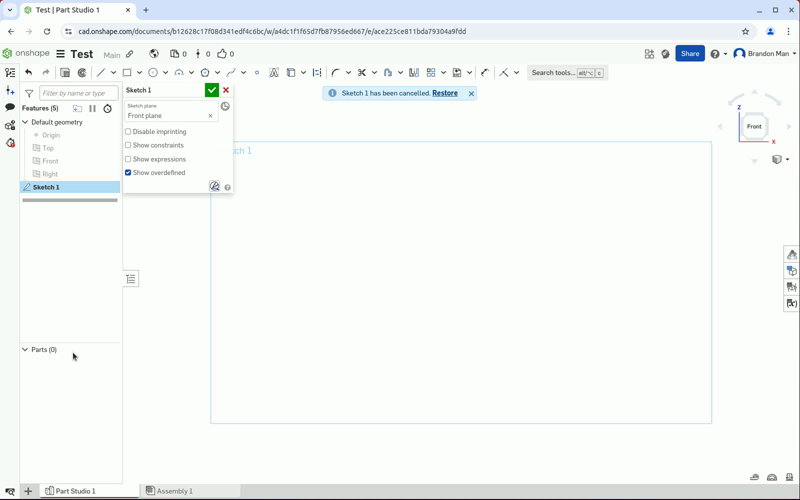
key(l)
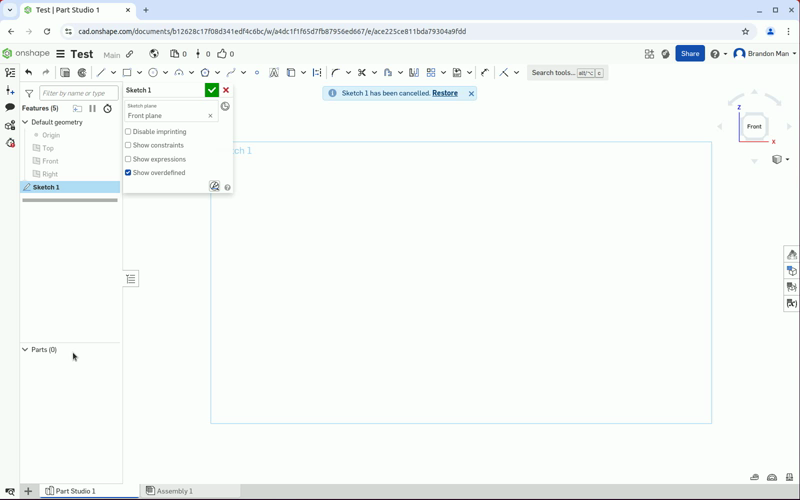
key_down(shift)
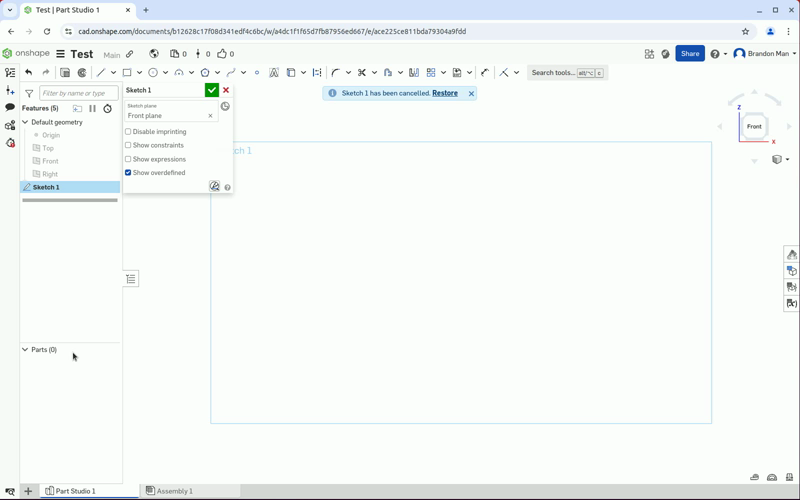
mouse_move(396, 276)
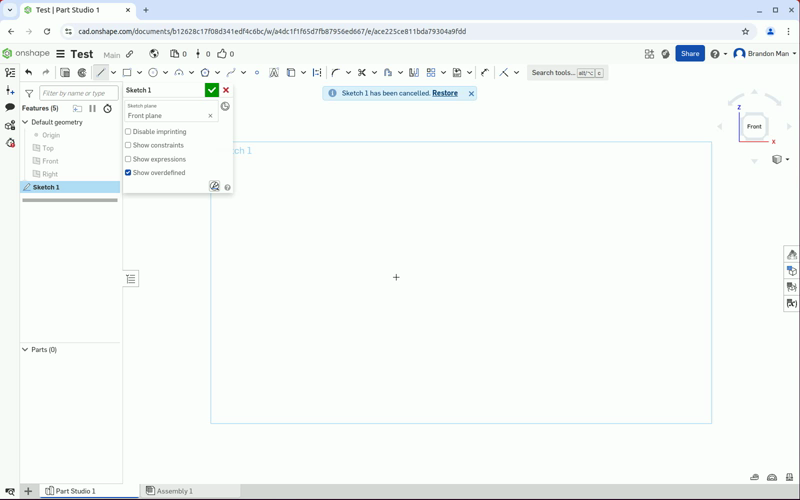
click(396, 276)
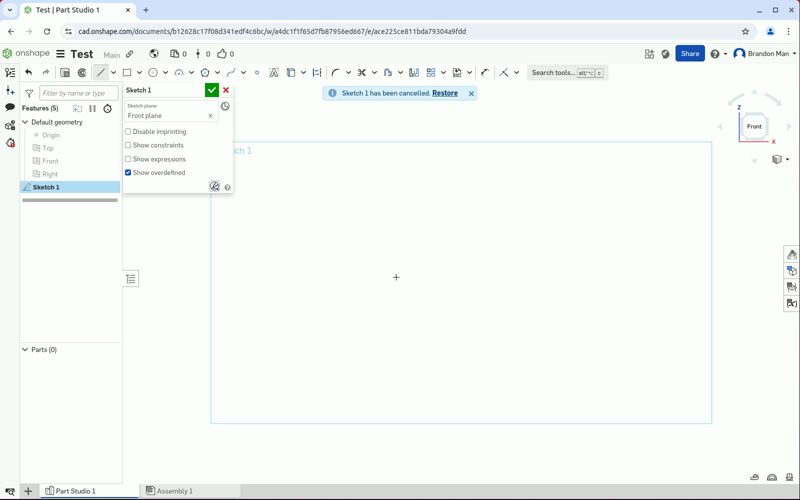
key_up(shift)
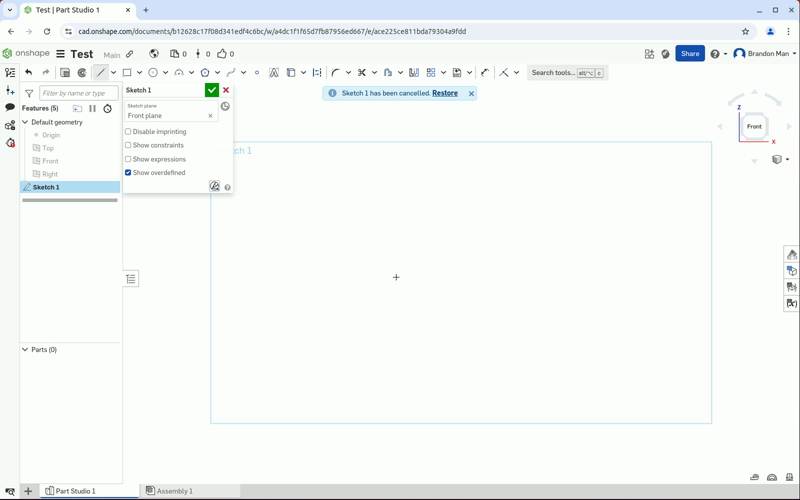
key_down(shift)
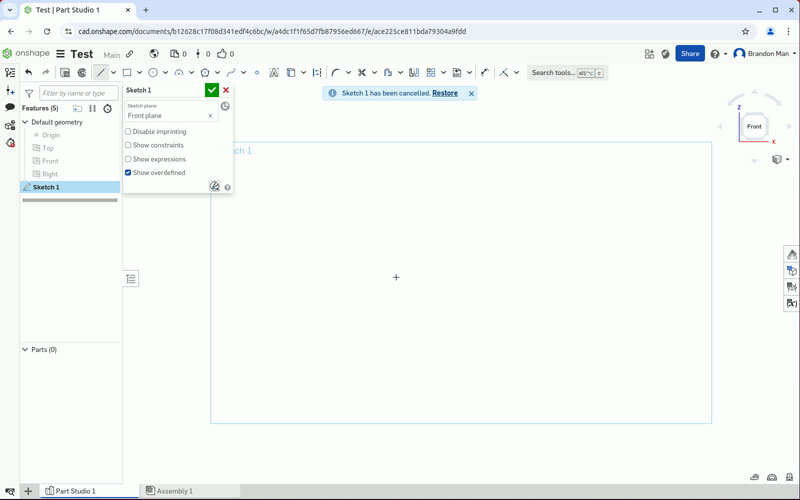
mouse_move(503, 277)
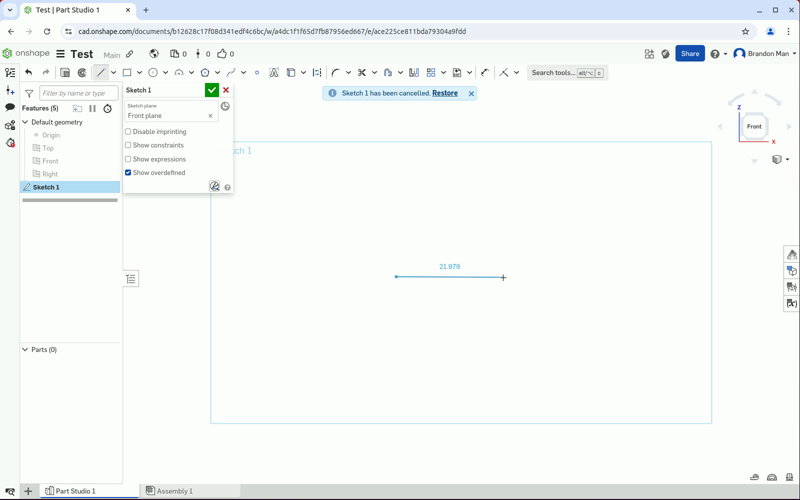
click(503, 277)
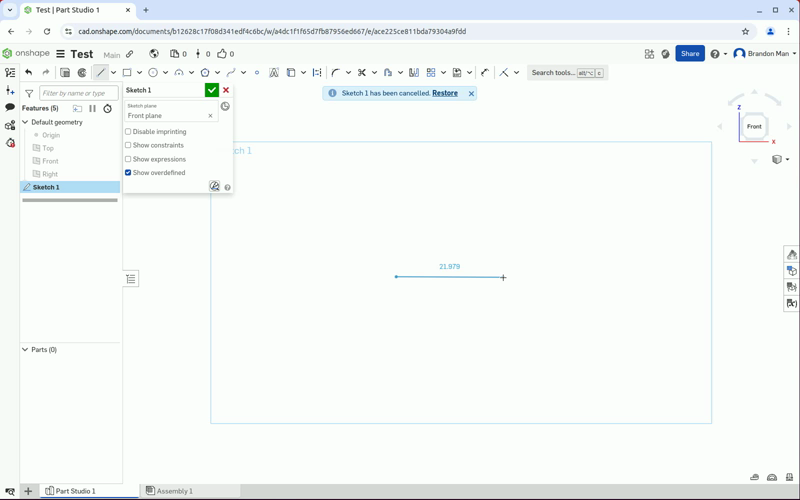
key_up(shift)
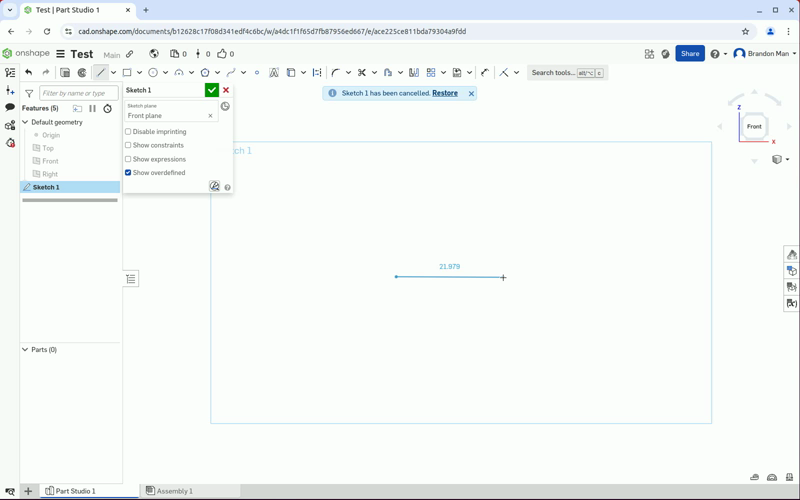
key_down(shift)
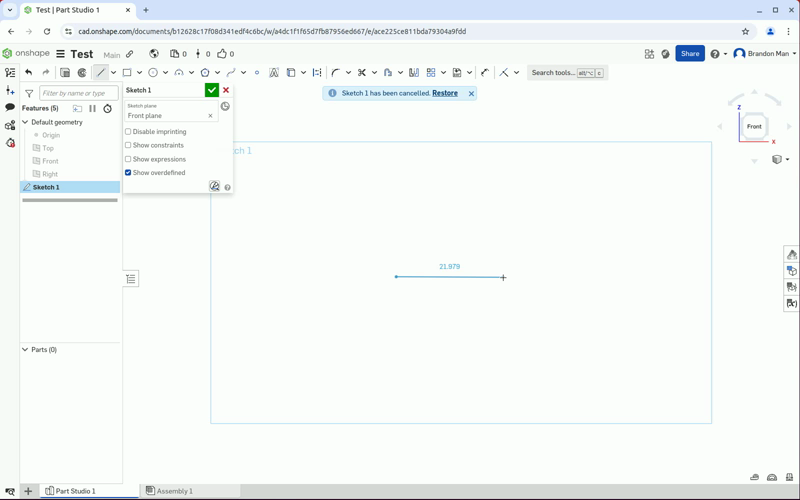
mouse_move(503, 170)
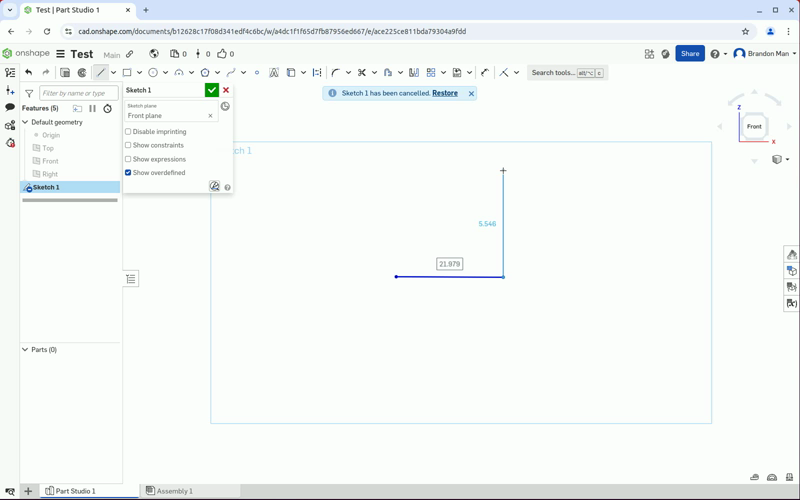
click(503, 170)
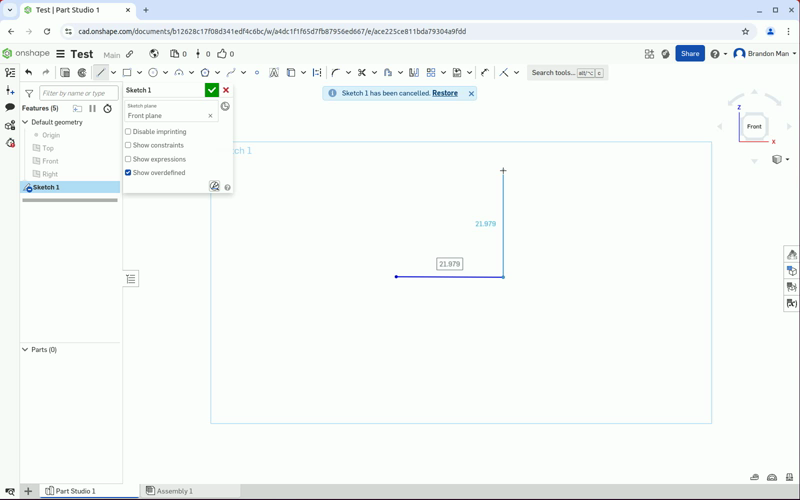
key_up(shift)
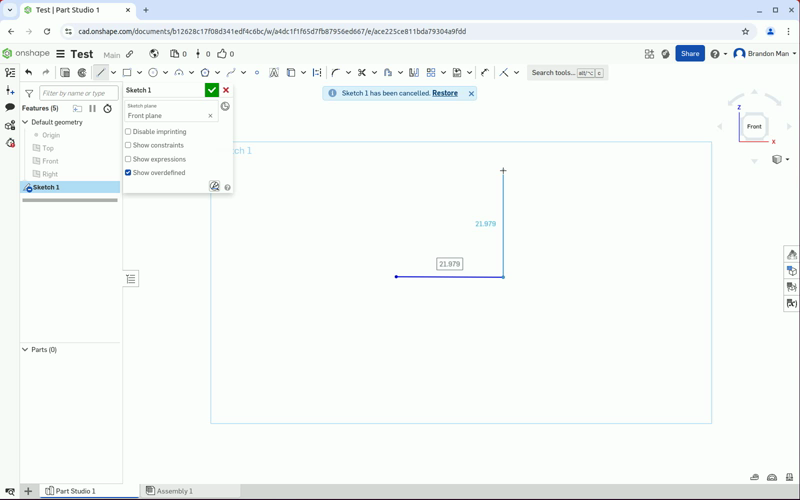
key_down(shift)
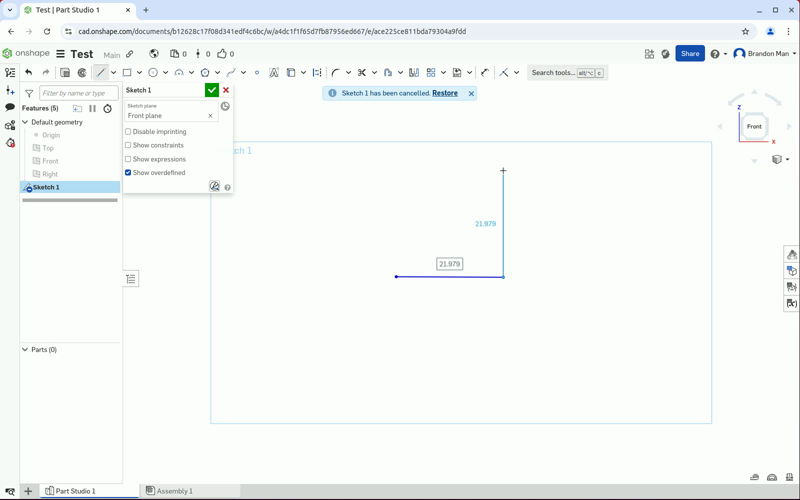
mouse_move(396, 170)
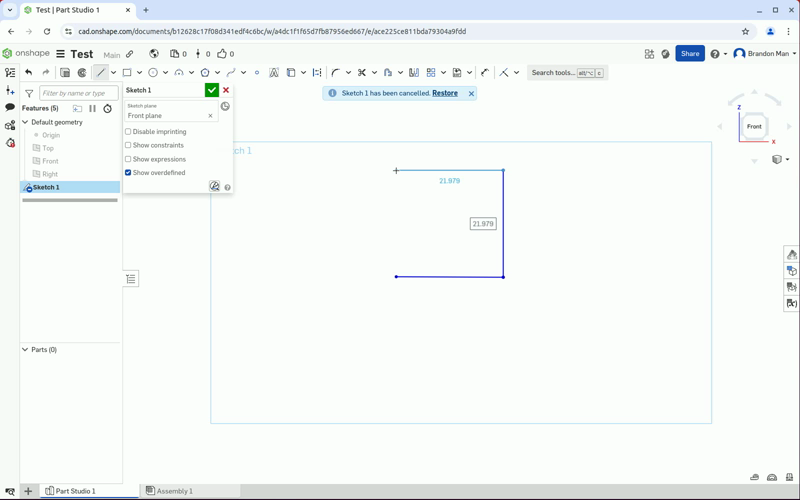
click(396, 170)
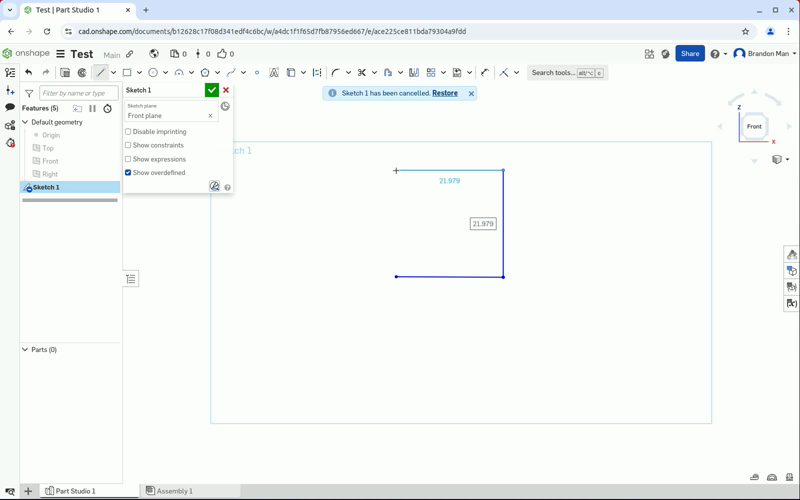
key_up(shift)
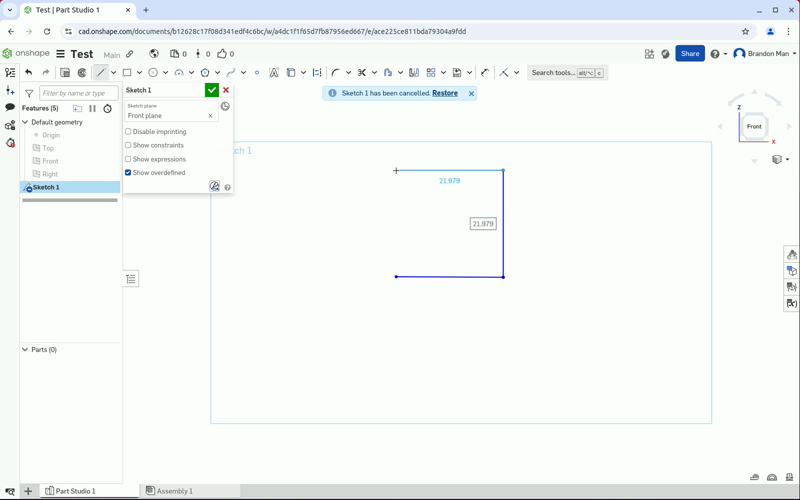
key_down(shift)
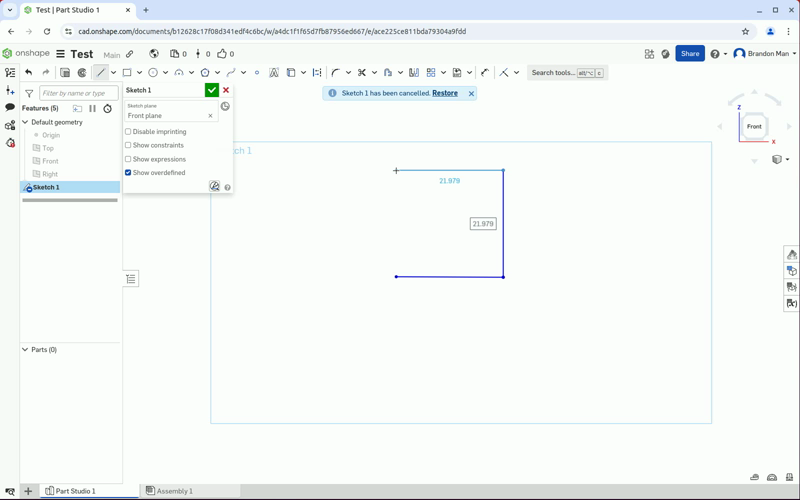
mouse_move(396, 276)
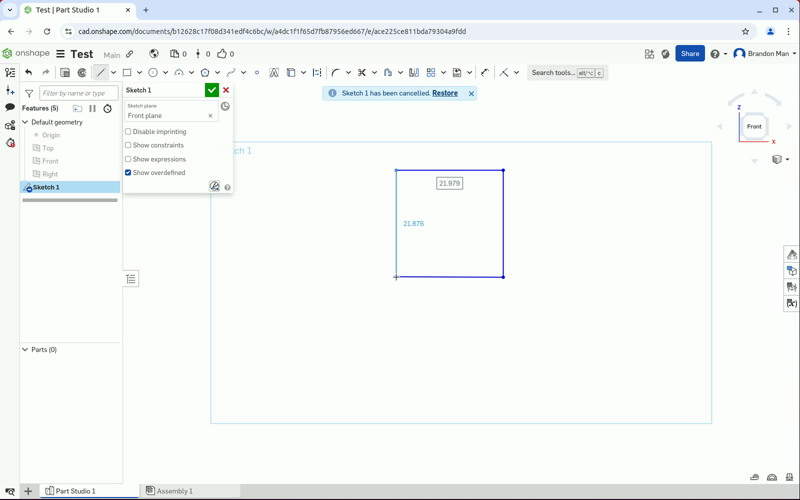
key_up(shift)
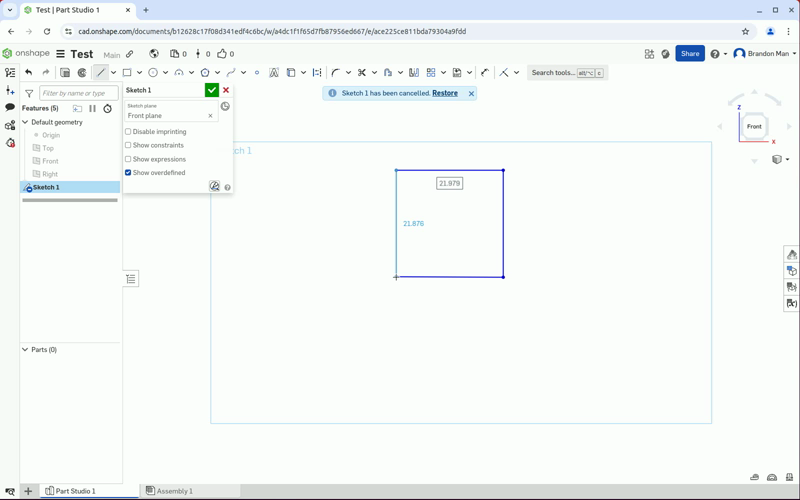
click(396, 276)
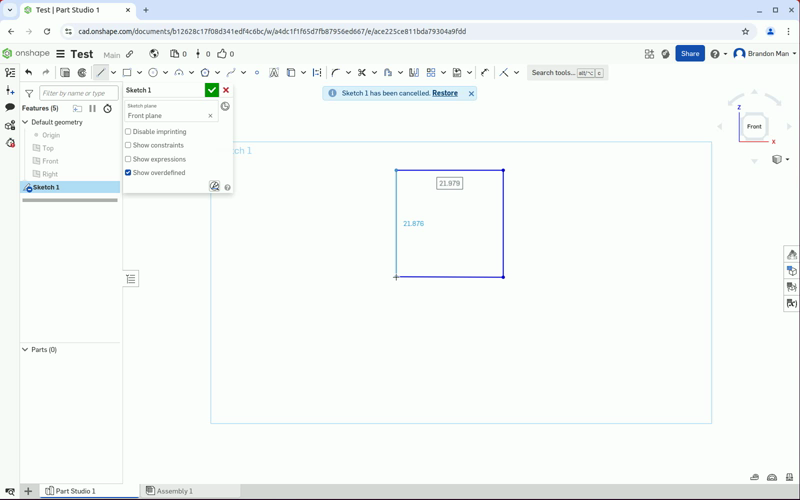
key(esc)
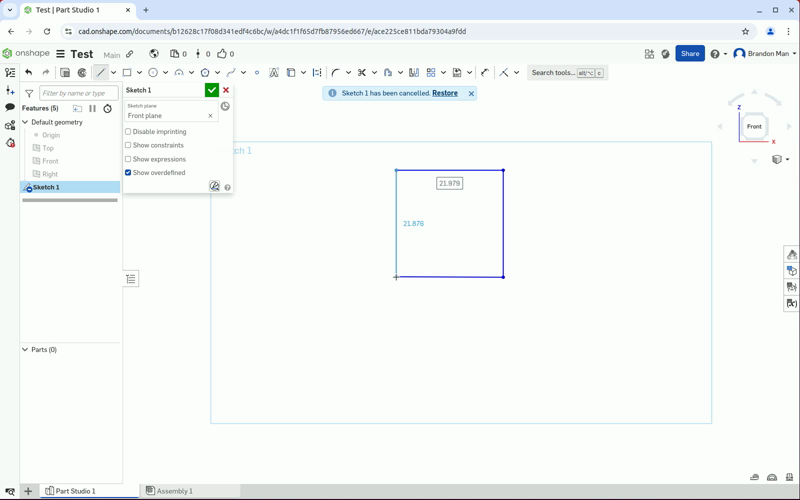
mouse_move(454, 249)
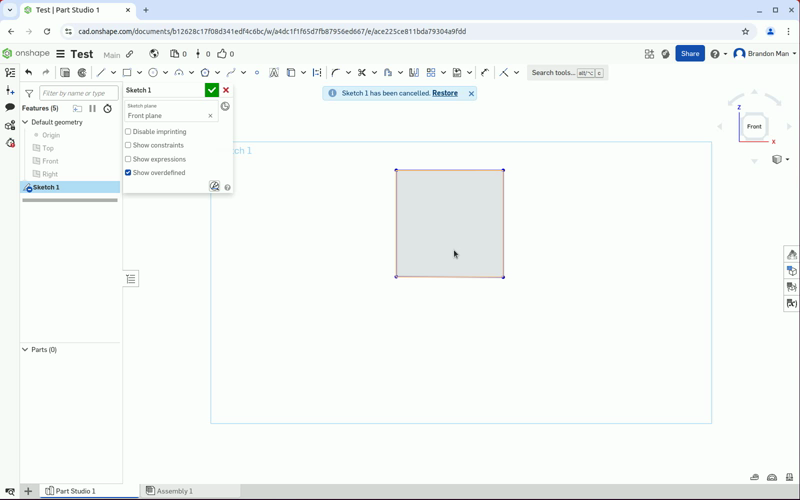
click(454, 249)
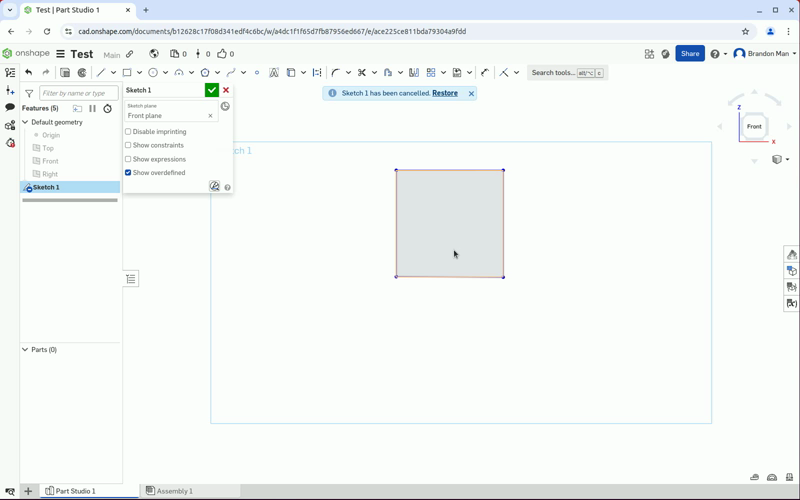
mouse_move(73, 352)
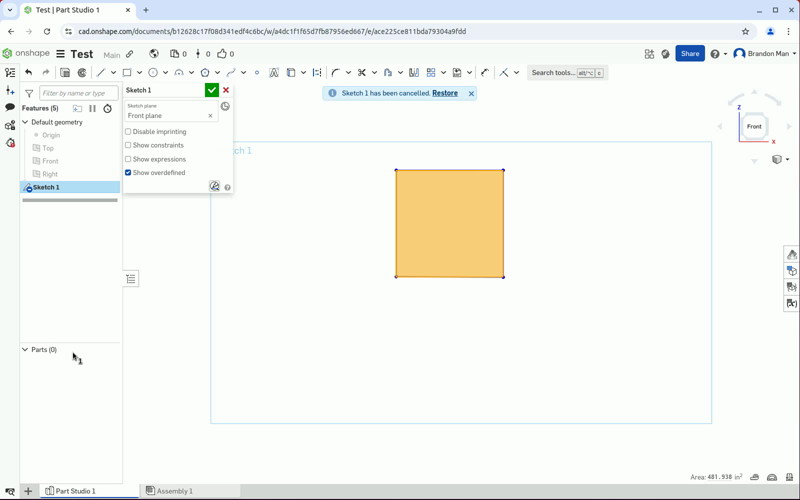
key(shift+y)
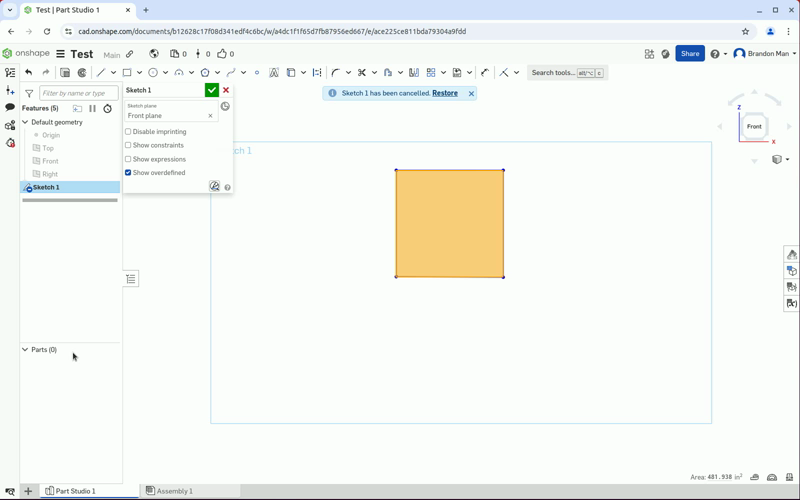
key(shift+e)
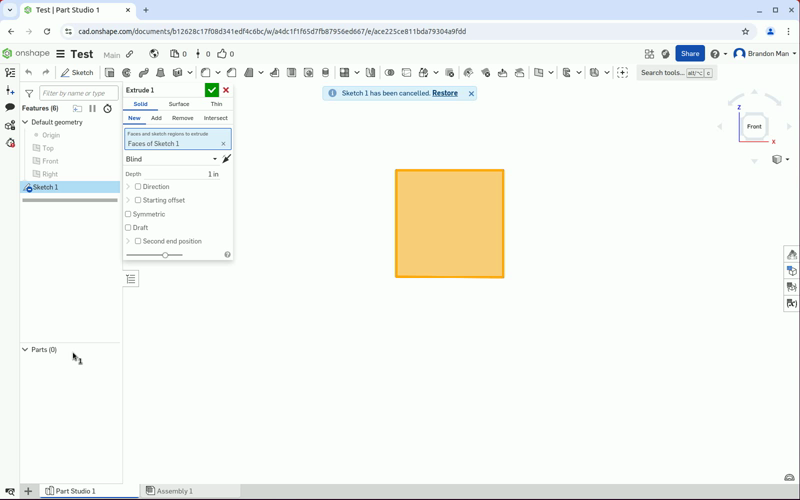
mouse_move(143, 106)
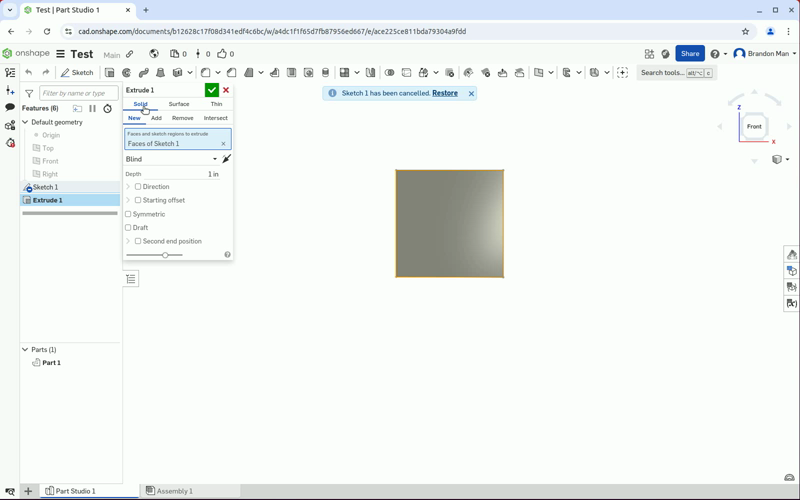
click(143, 106)
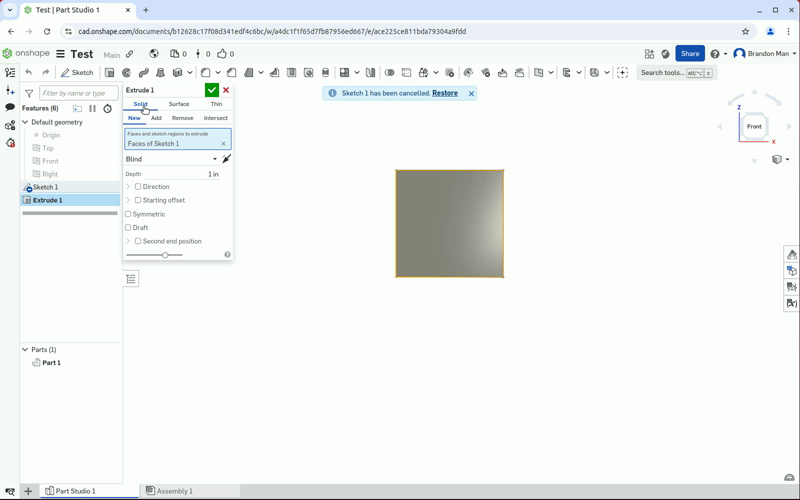
mouse_move(137, 120)
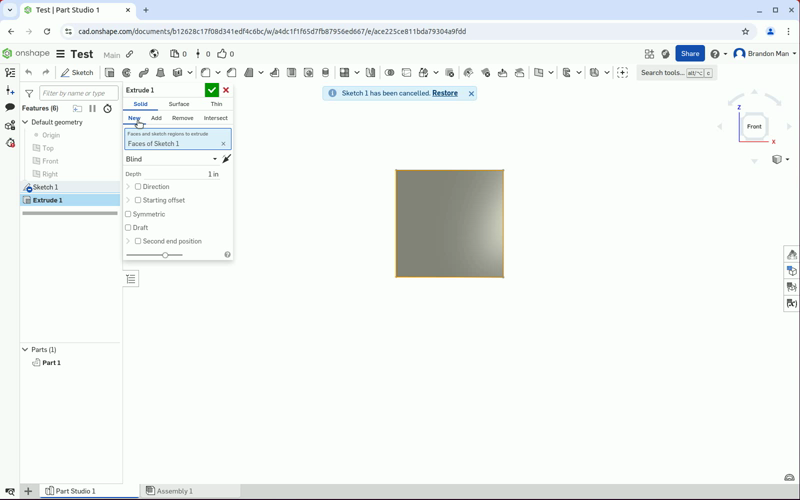
click(137, 120)
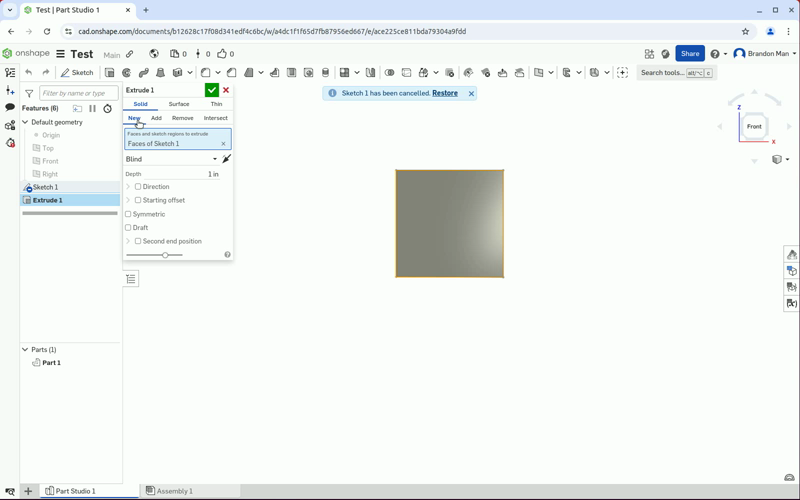
key(tab, 4)
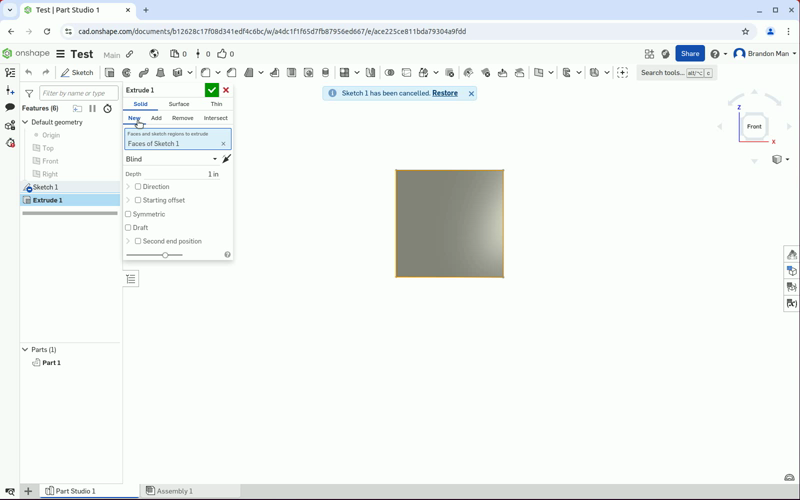
text(10.832)
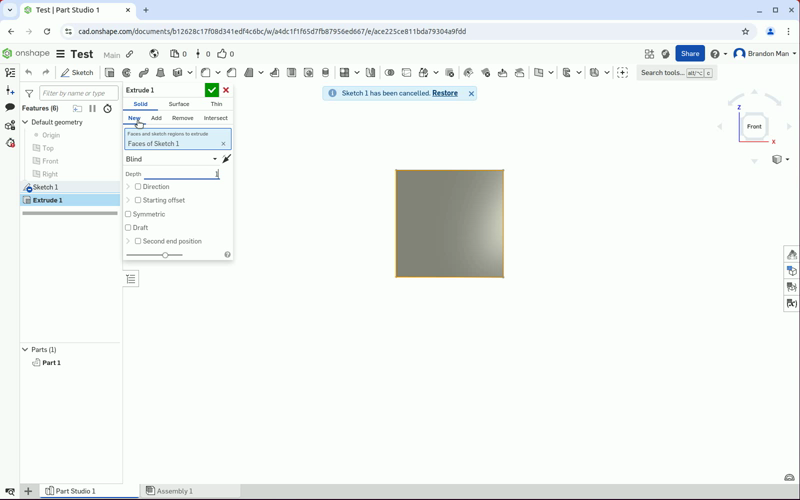
key(enter)
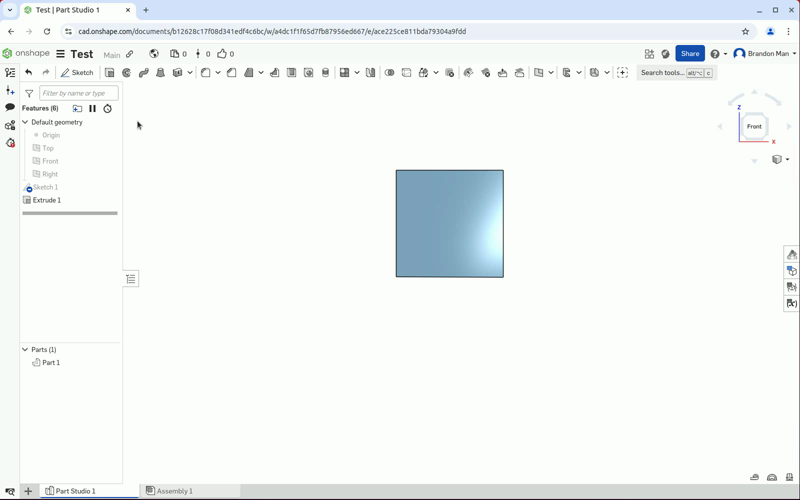
key(shift+h)
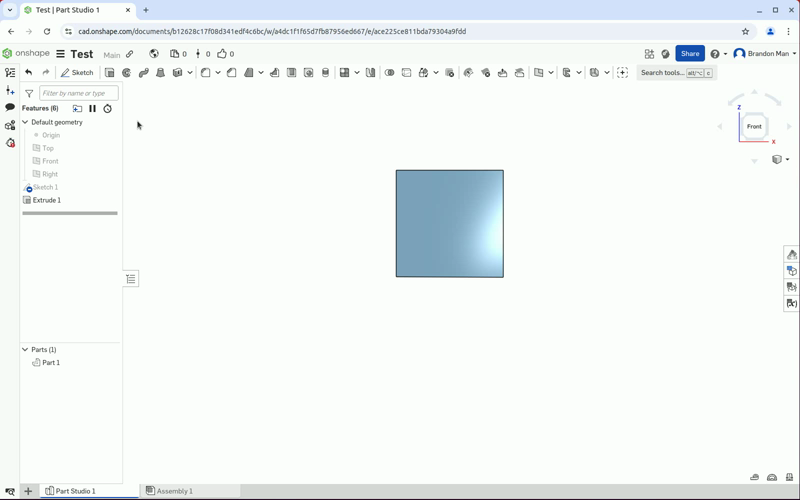
key(shift+h)
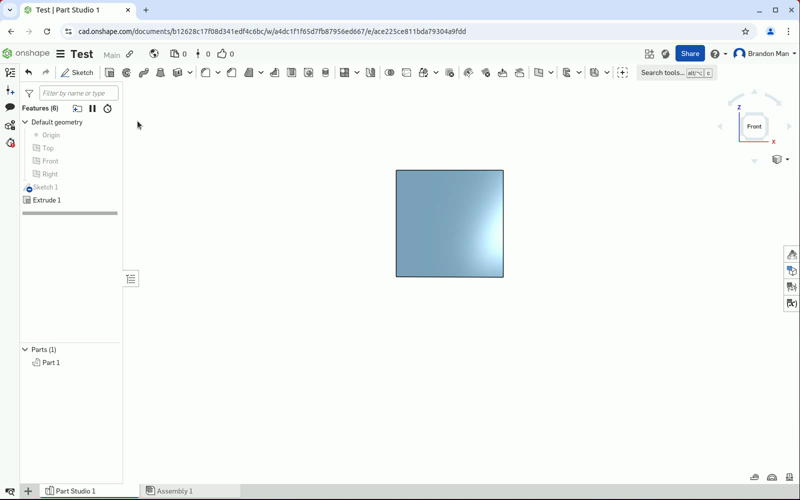
mouse_move(73, 189)
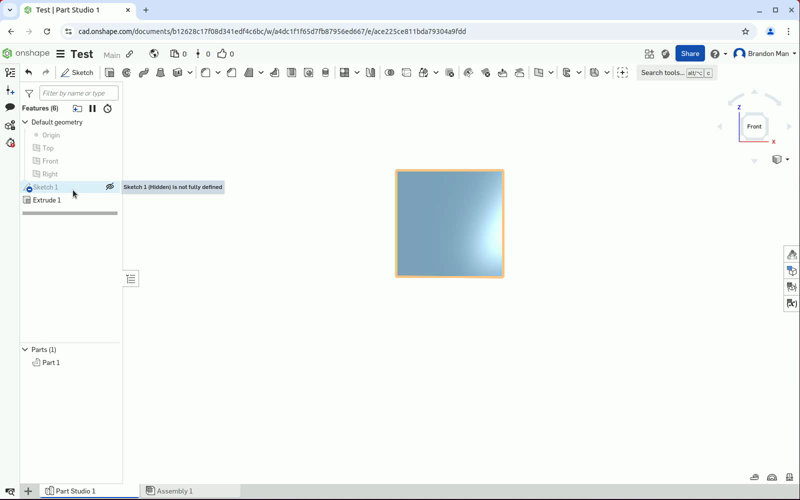
click(73, 189)
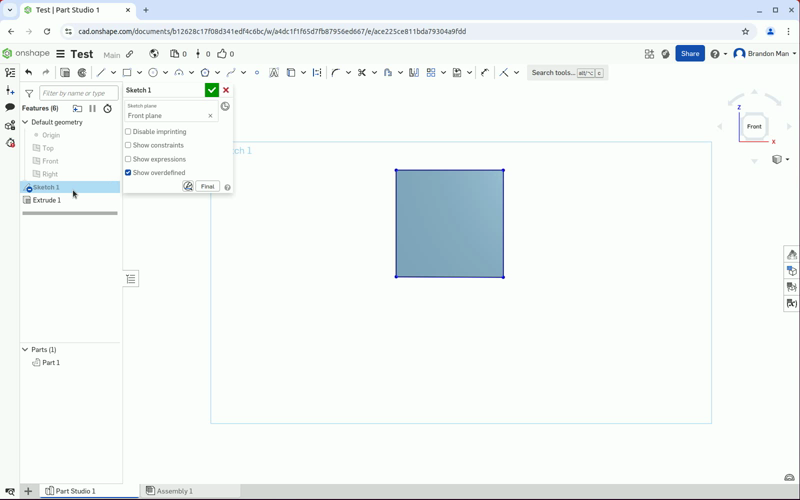
mouse_move(229, 92)
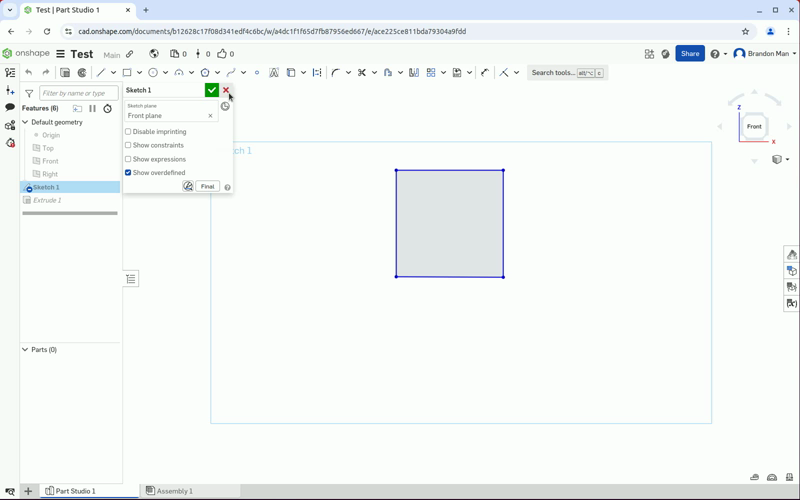
click(229, 92)
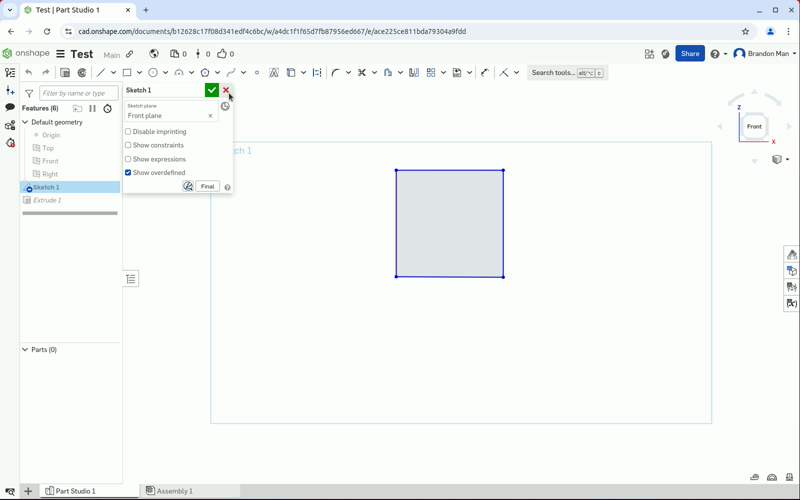
key(shift+s)
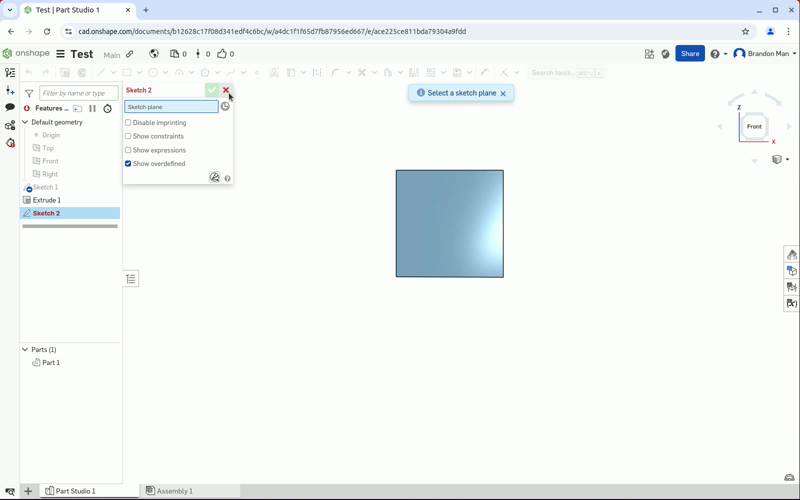
mouse_move(73, 163)
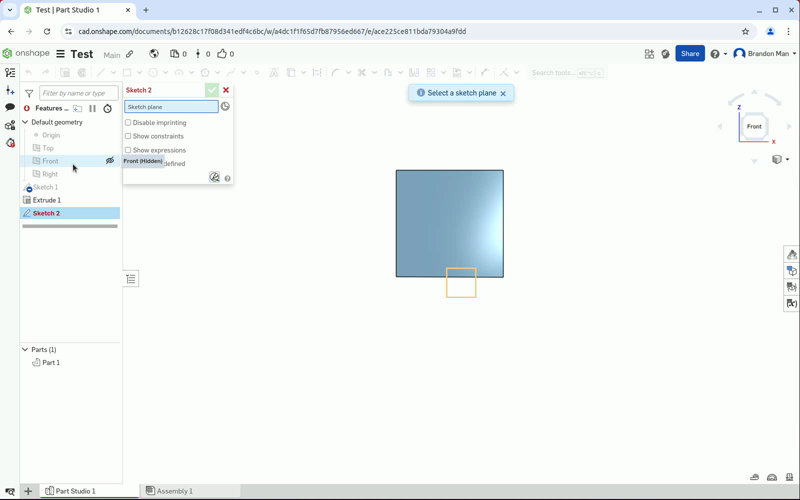
click(73, 163)
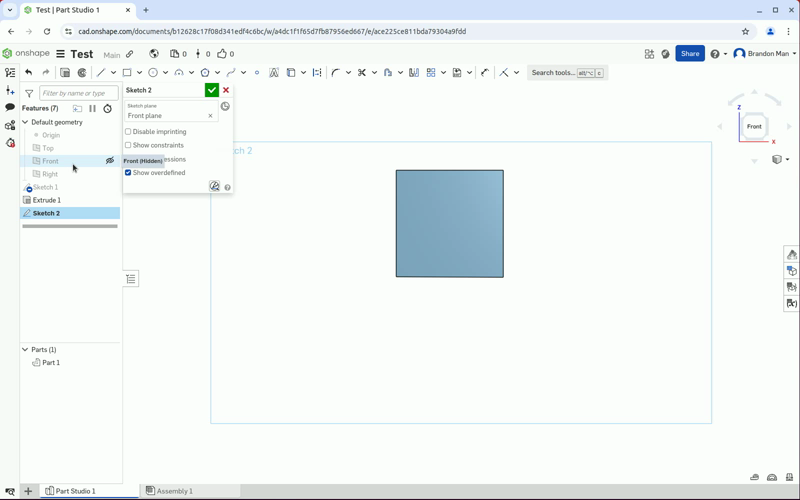
mouse_move(73, 352)
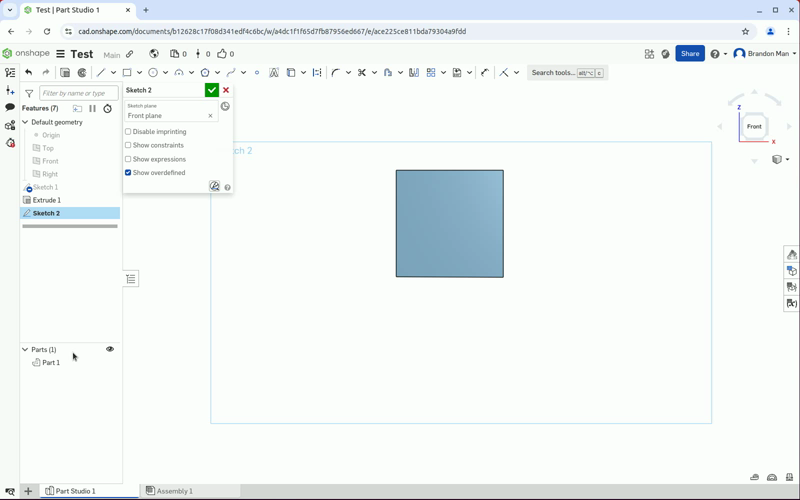
key(y)
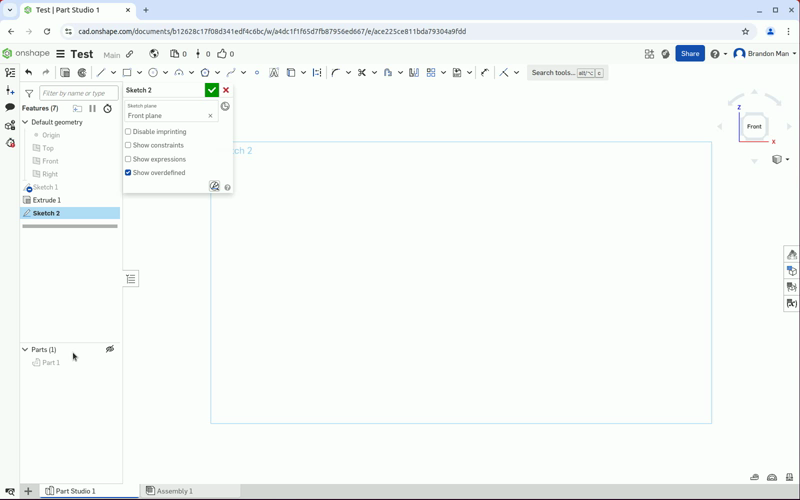
key(l)
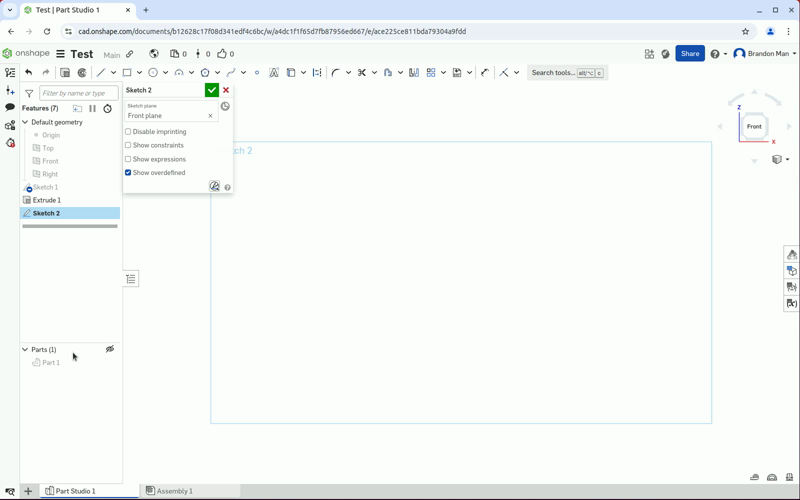
key_down(shift)
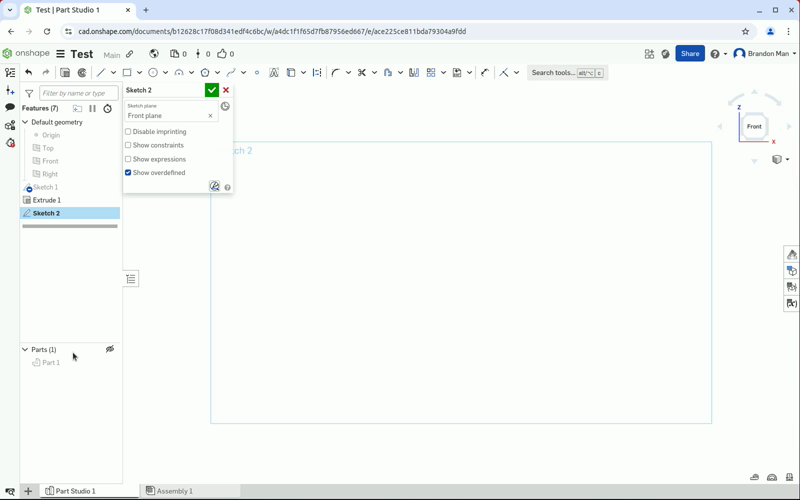
mouse_move(449, 276)
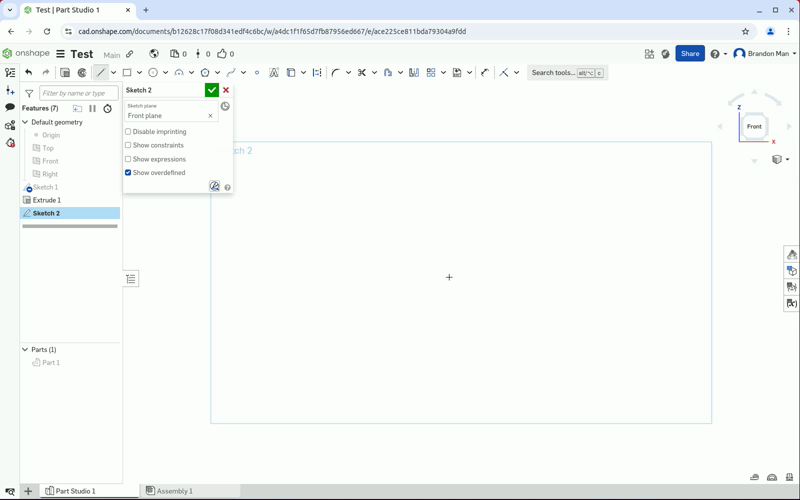
click(449, 276)
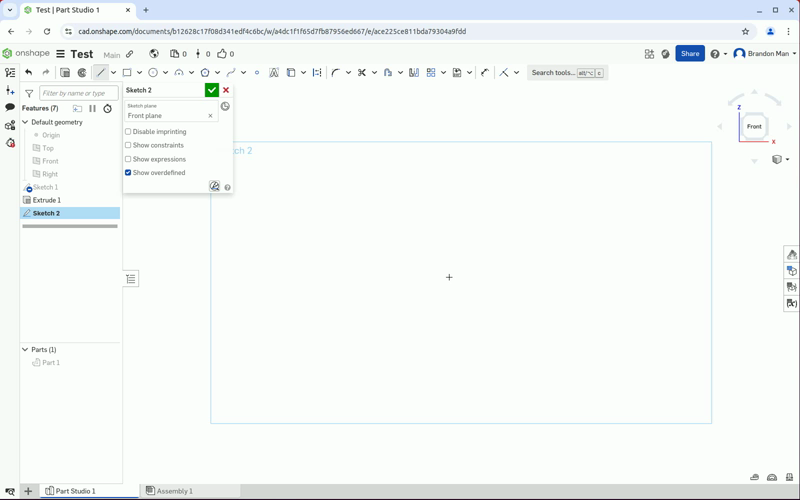
key_up(shift)
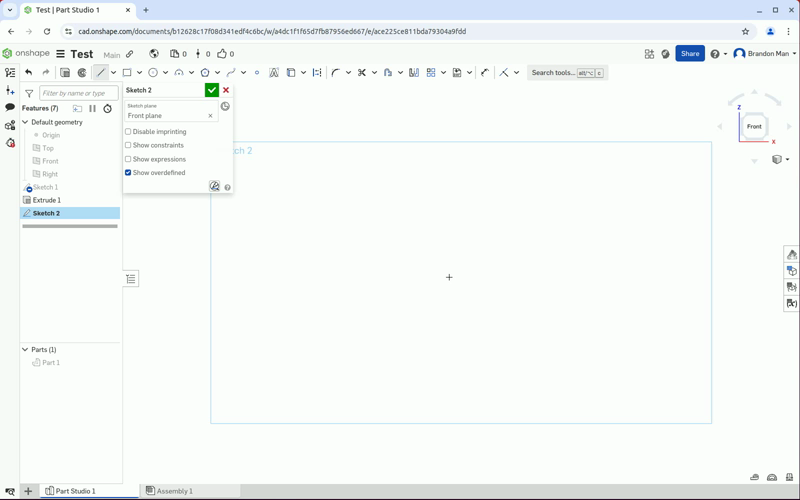
key_down(shift)
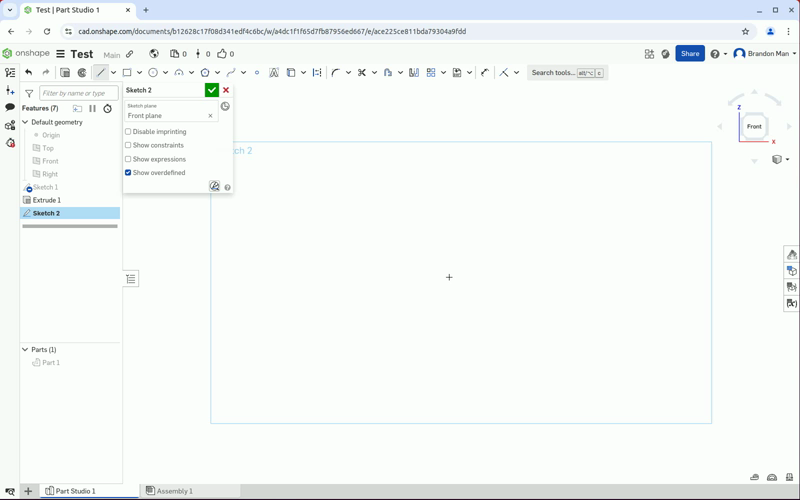
mouse_move(479, 276)
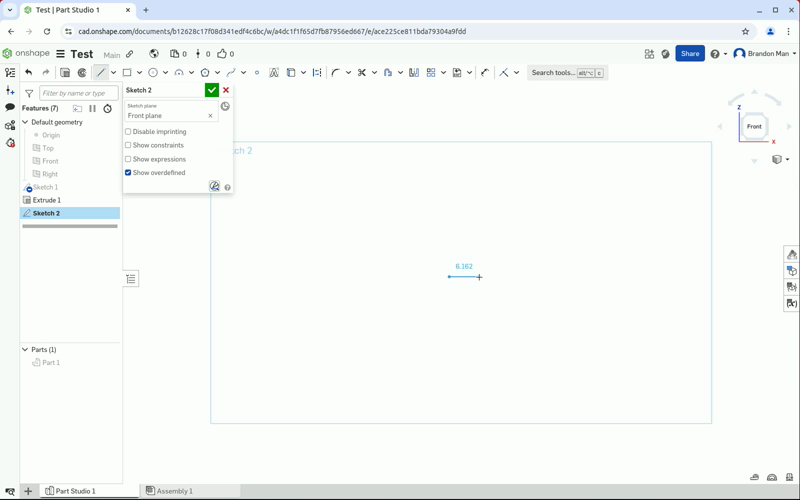
mouse_move(502, 276)
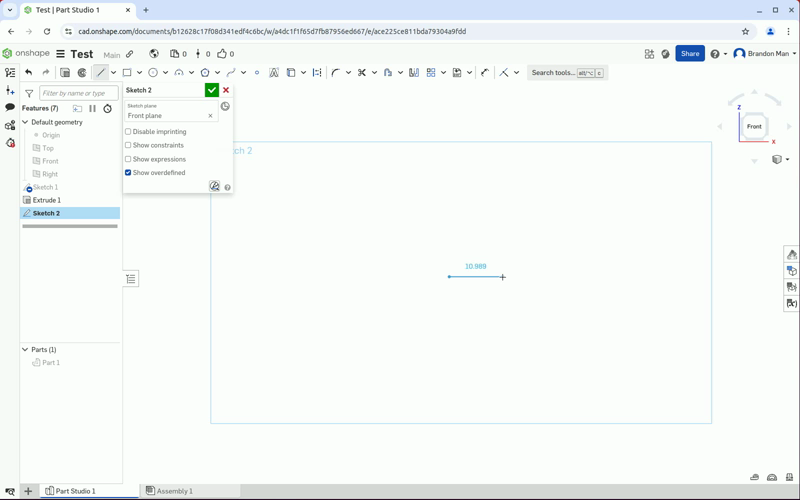
click(502, 276)
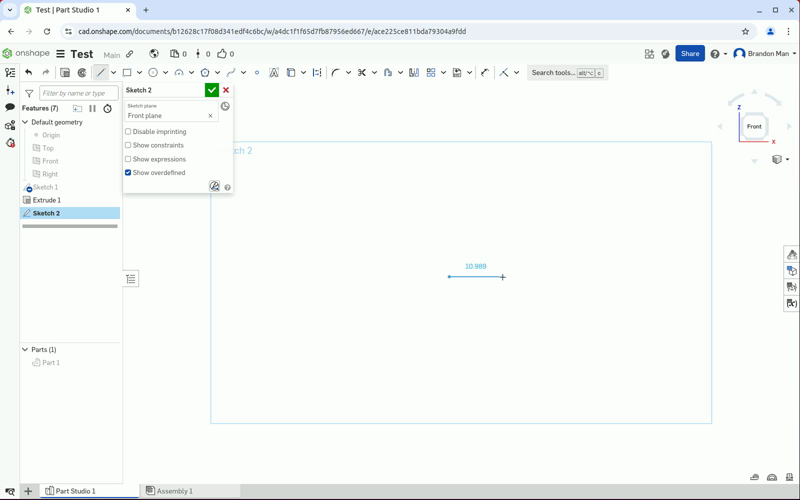
key_up(shift)
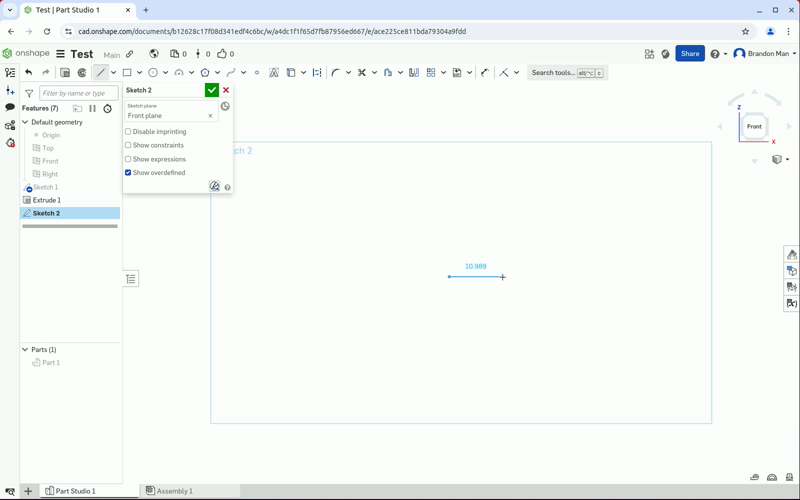
key_down(shift)
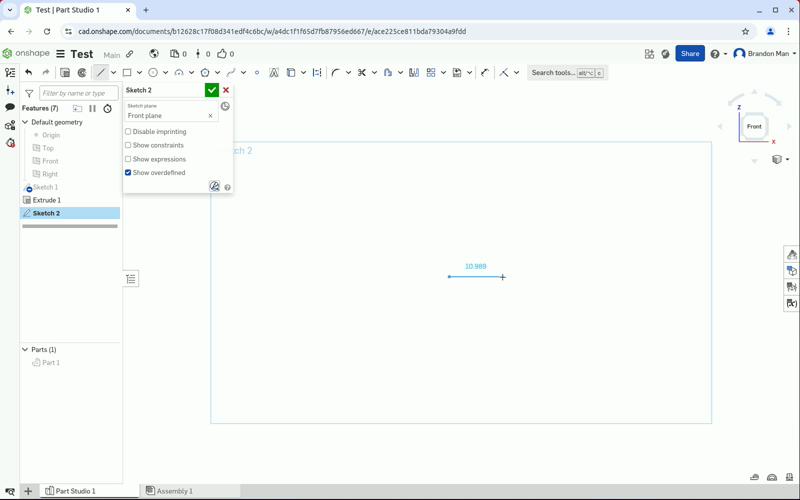
mouse_move(532, 276)
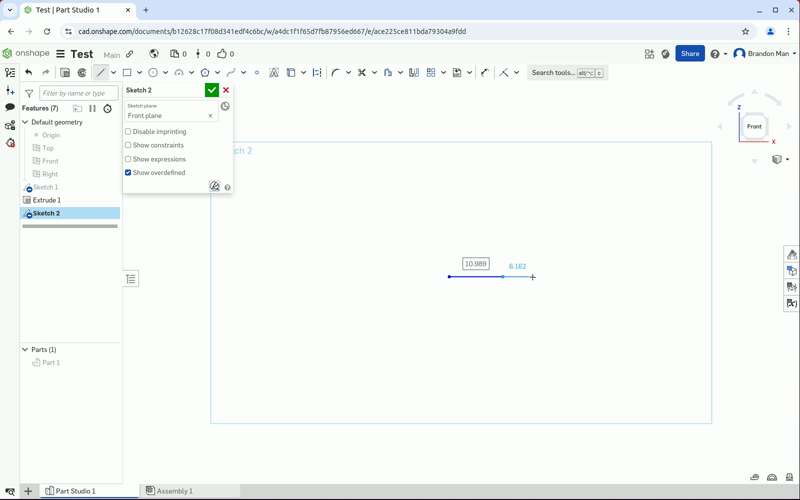
mouse_move(502, 223)
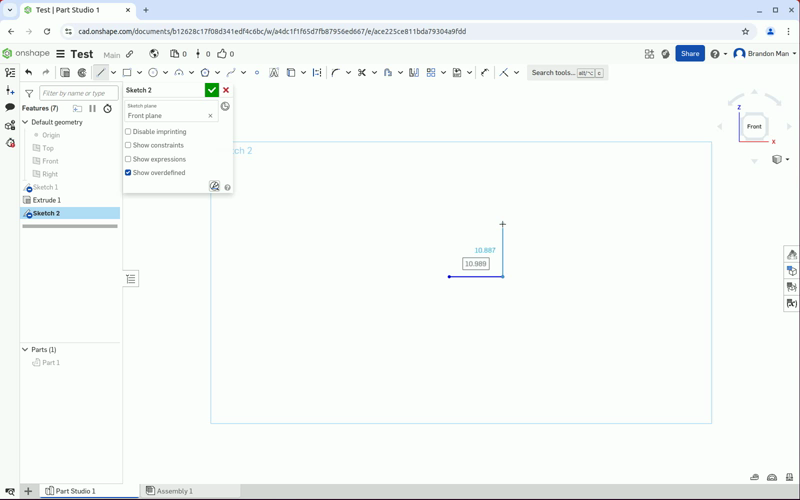
click(502, 223)
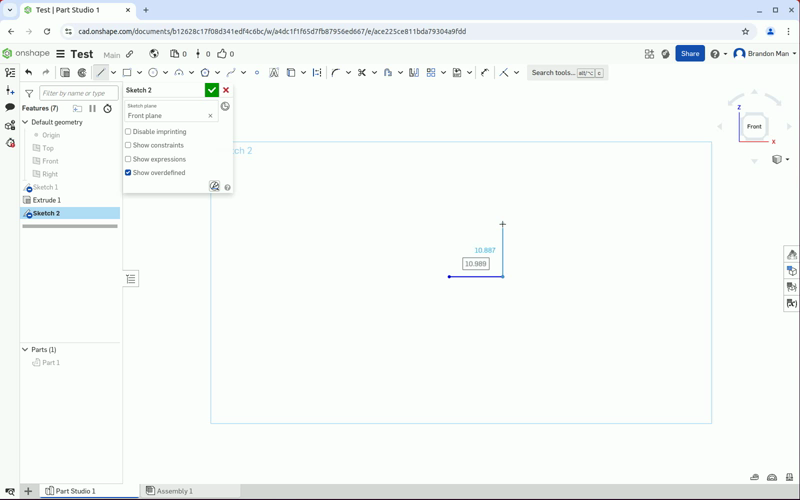
key_up(shift)
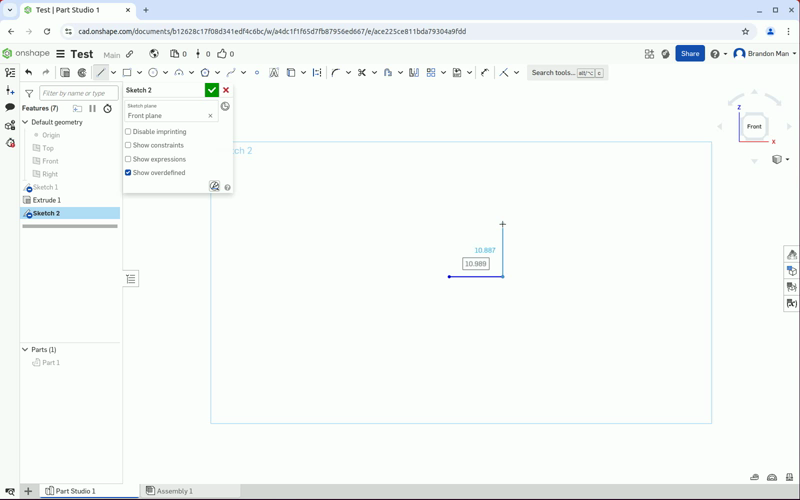
key_down(shift)
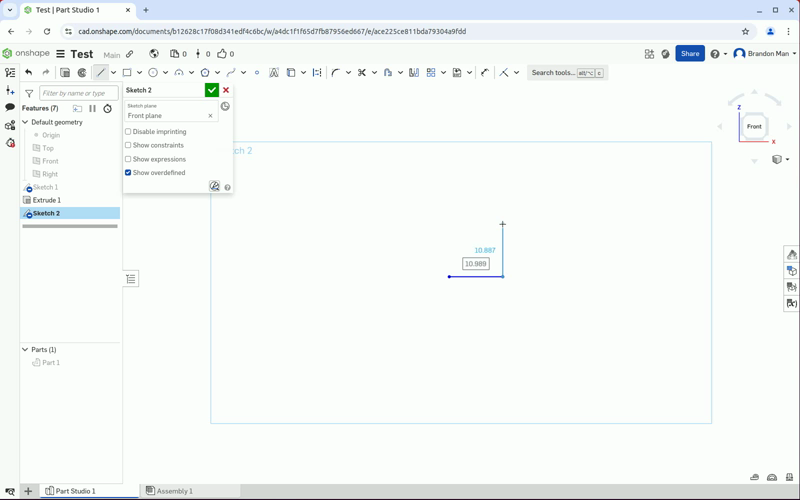
mouse_move(532, 223)
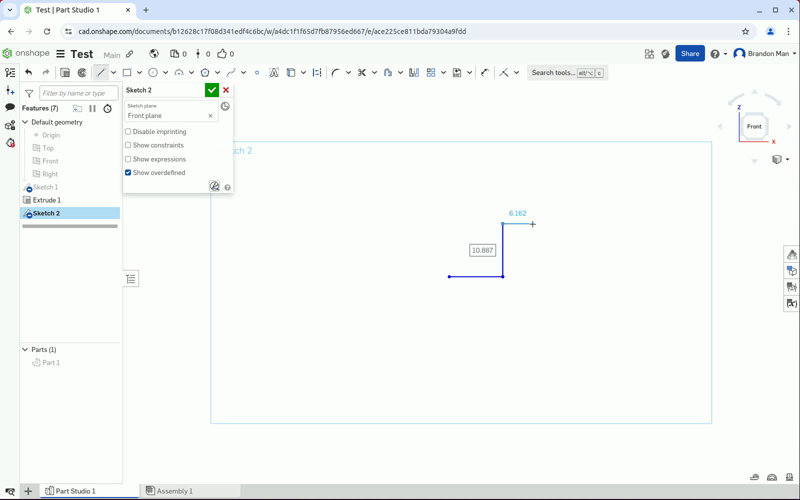
mouse_move(449, 223)
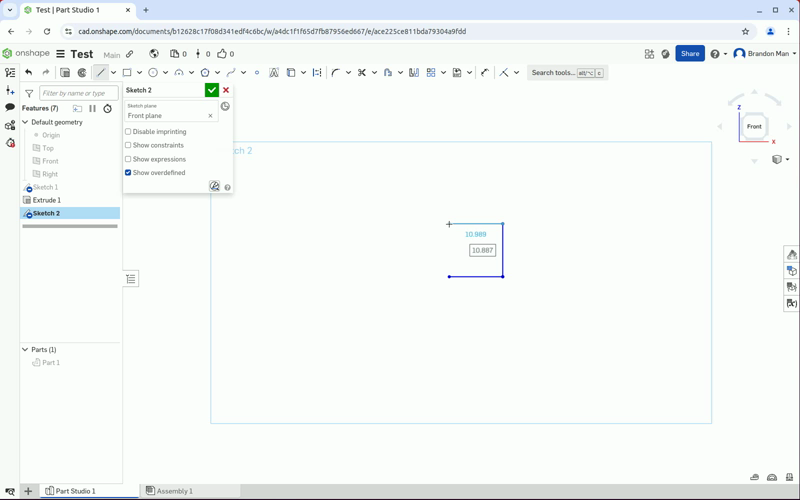
click(449, 223)
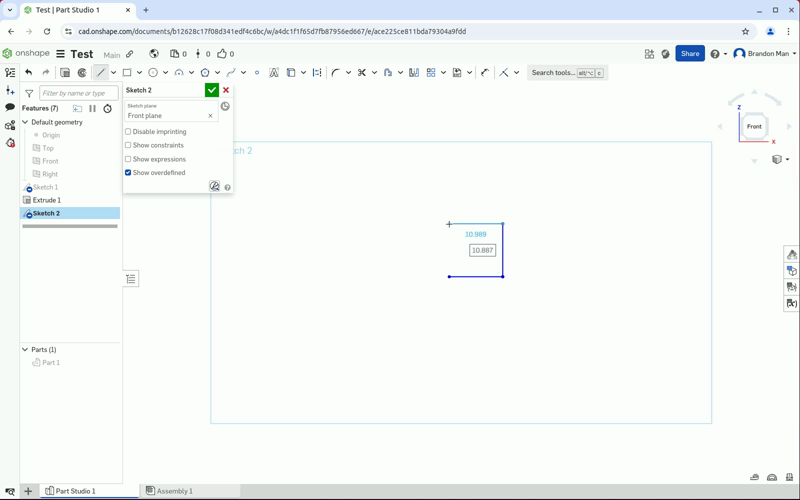
key_up(shift)
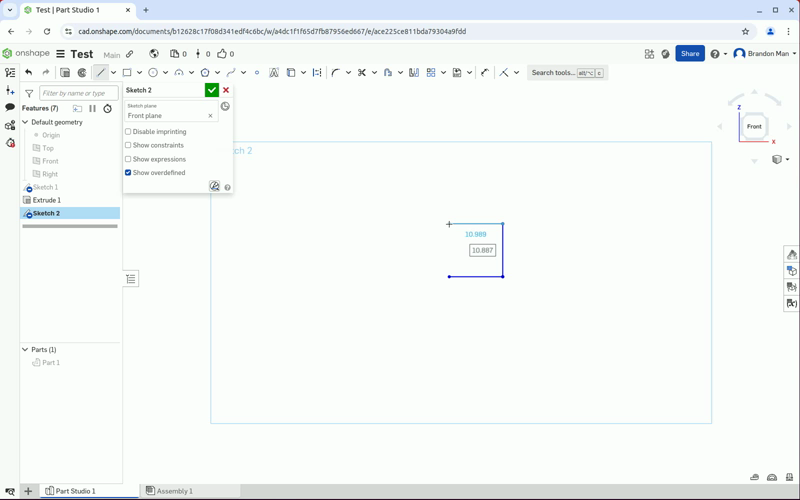
mouse_move(479, 223)
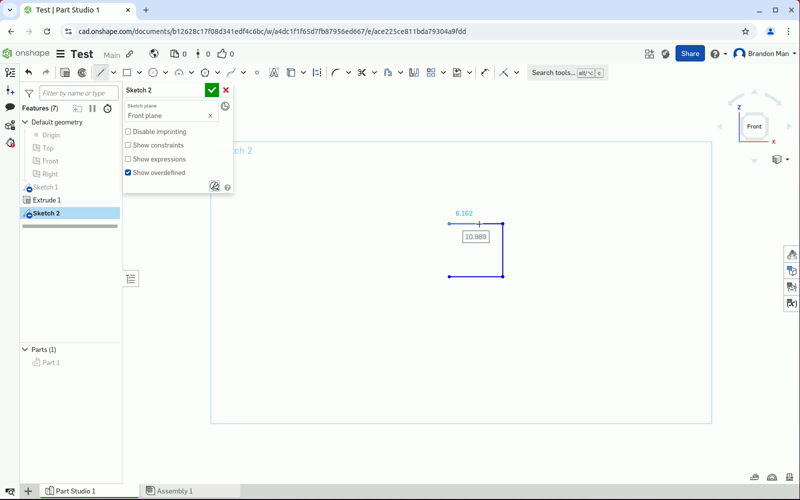
key_down(shift)
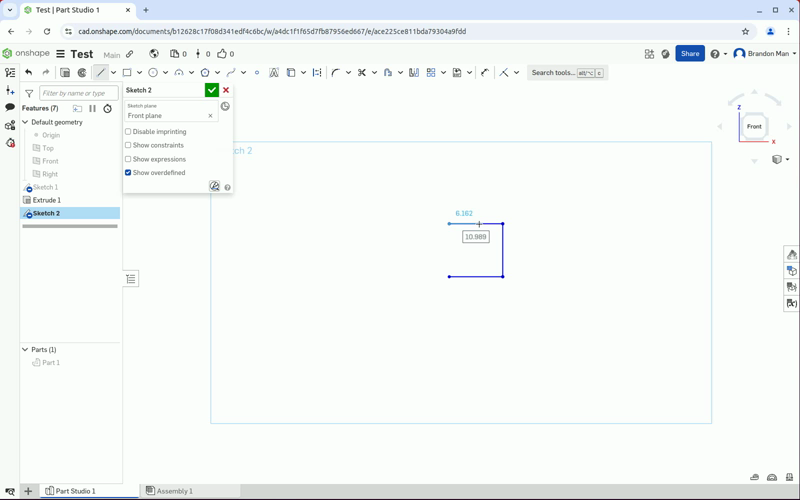
mouse_move(449, 276)
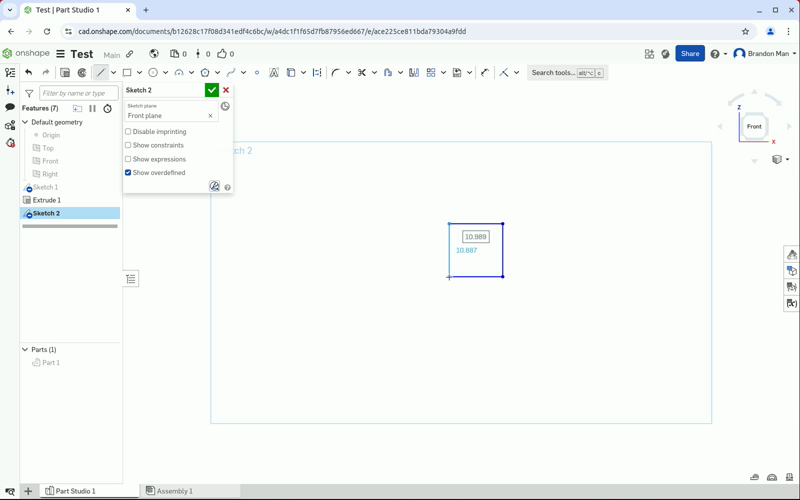
key_up(shift)
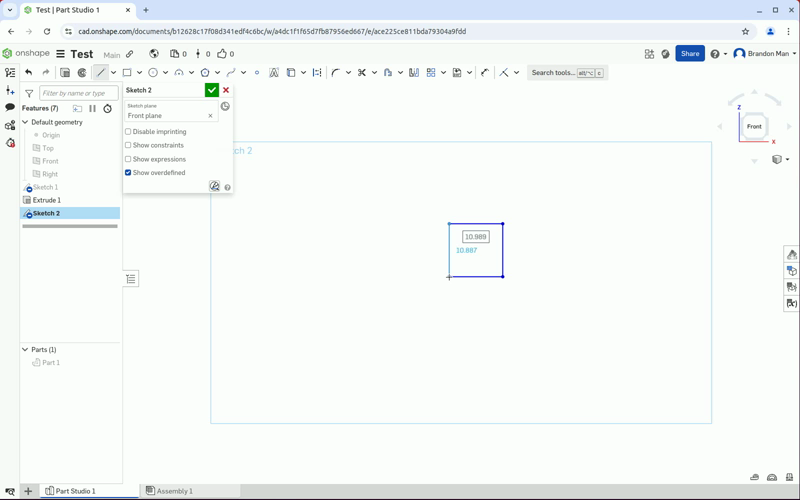
click(449, 276)
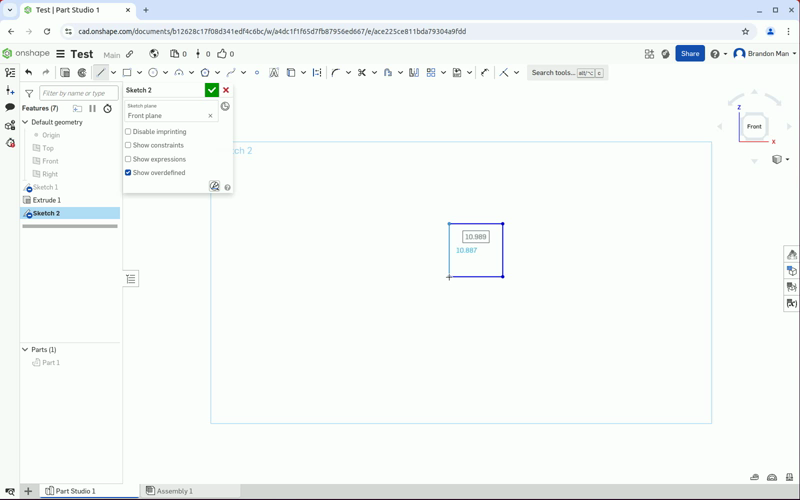
key(esc)
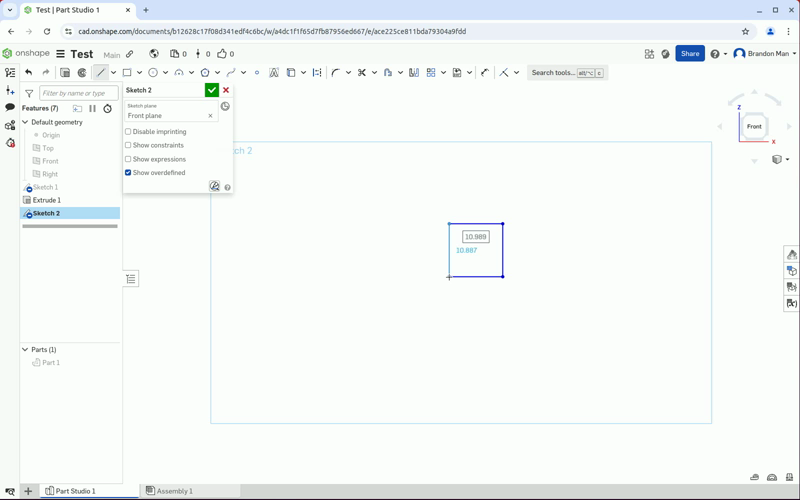
mouse_move(485, 266)
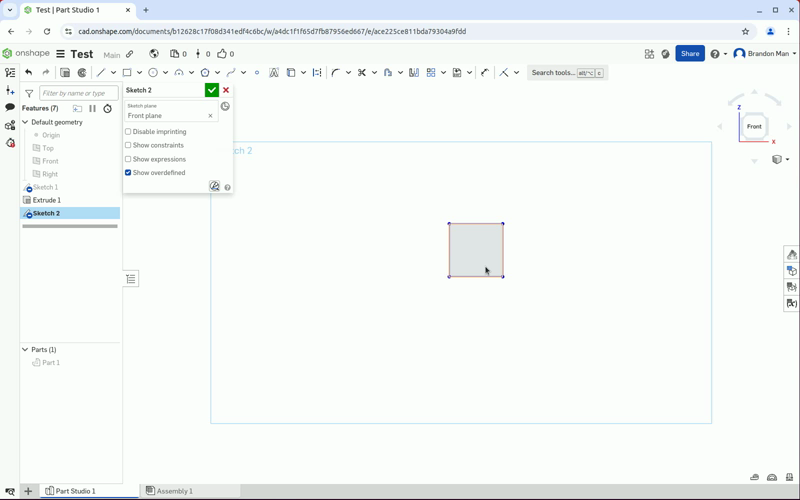
click(485, 266)
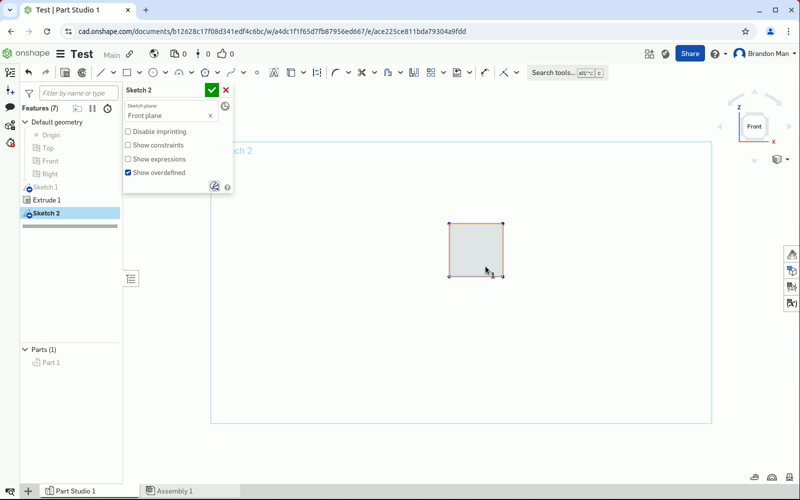
mouse_move(73, 352)
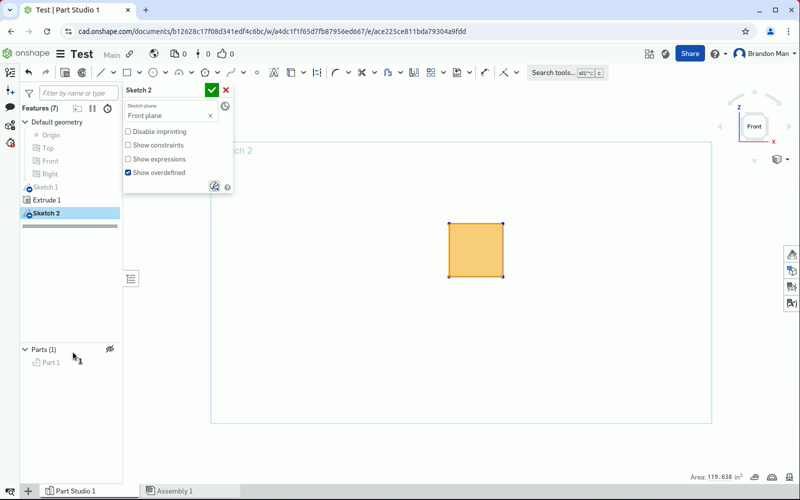
key(shift+y)
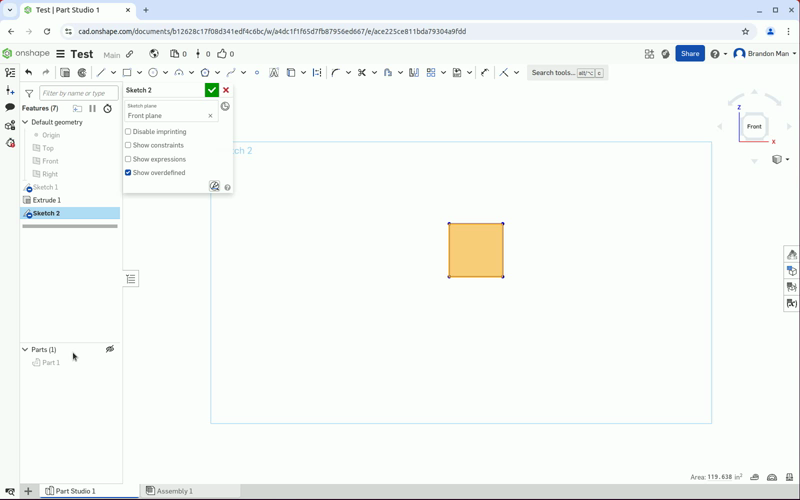
key(shift+e)
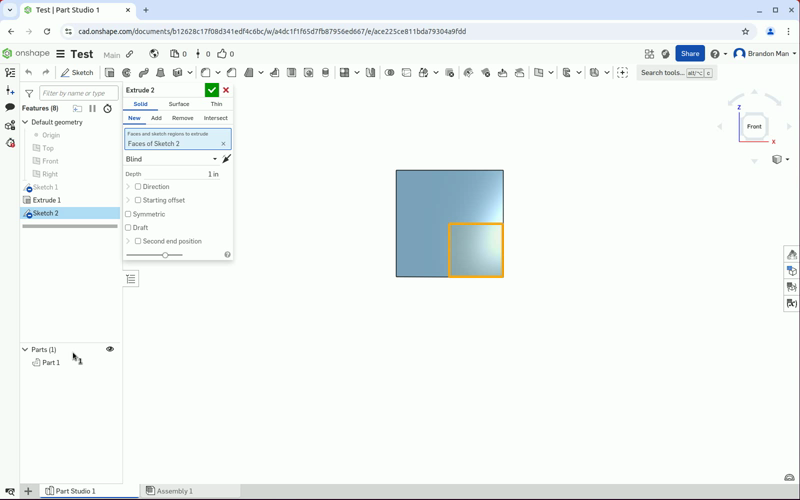
mouse_move(143, 106)
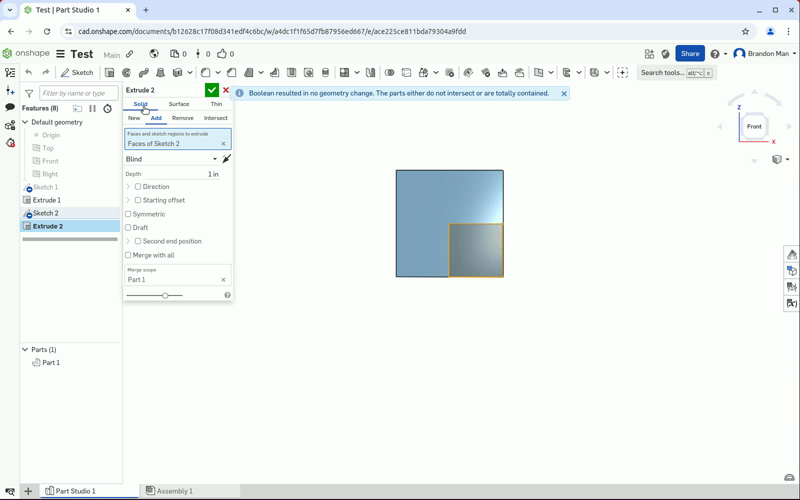
click(143, 106)
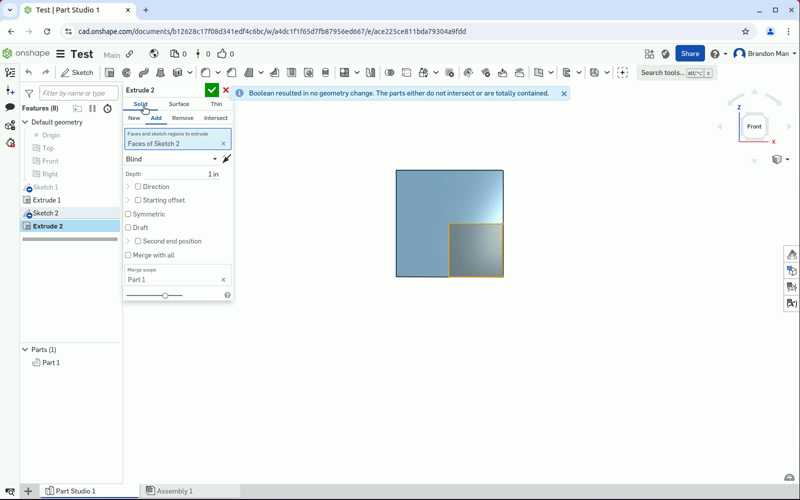
mouse_move(137, 120)
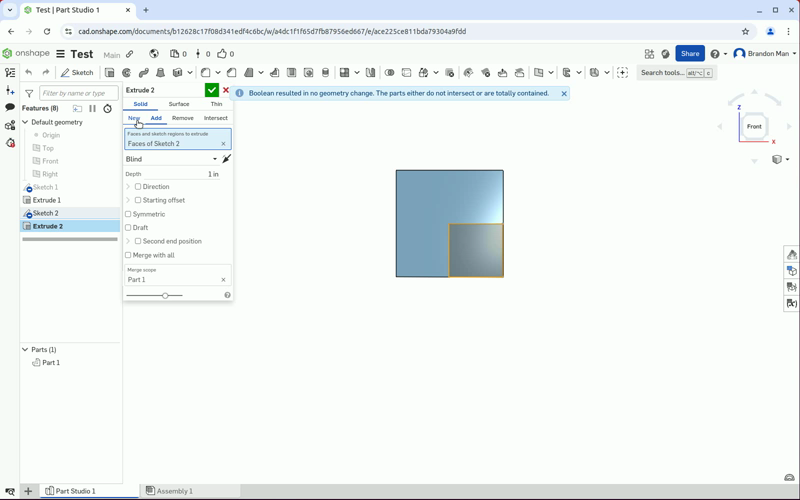
click(137, 120)
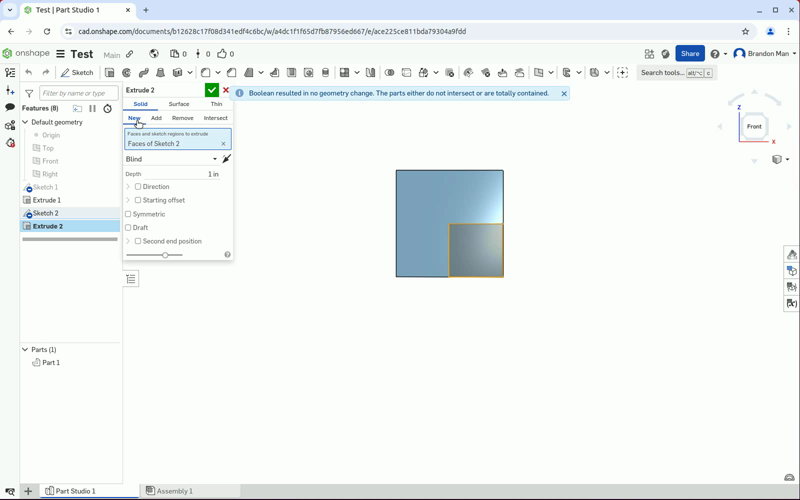
key(tab, 4)
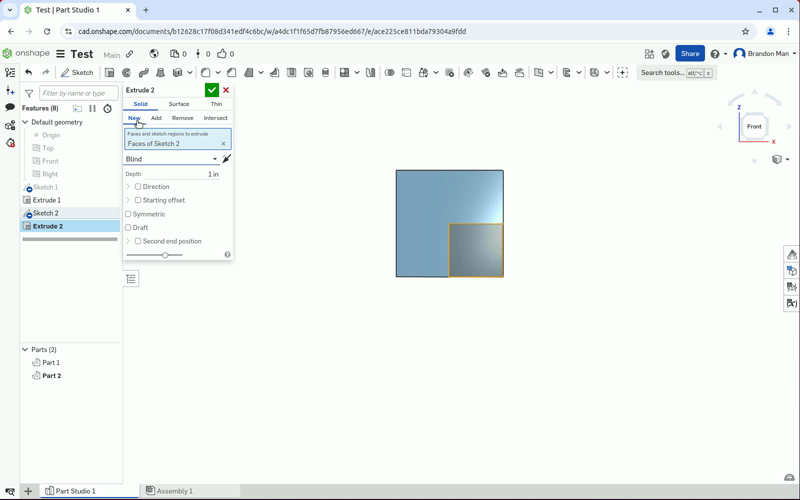
text(21.905)
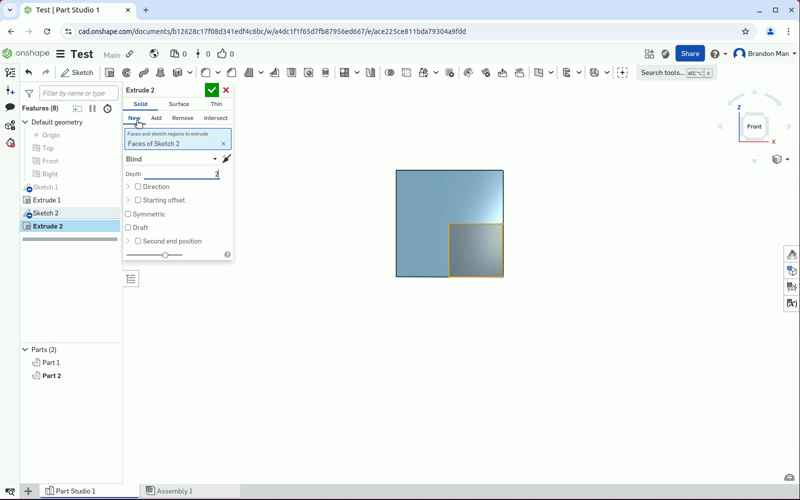
key(enter)
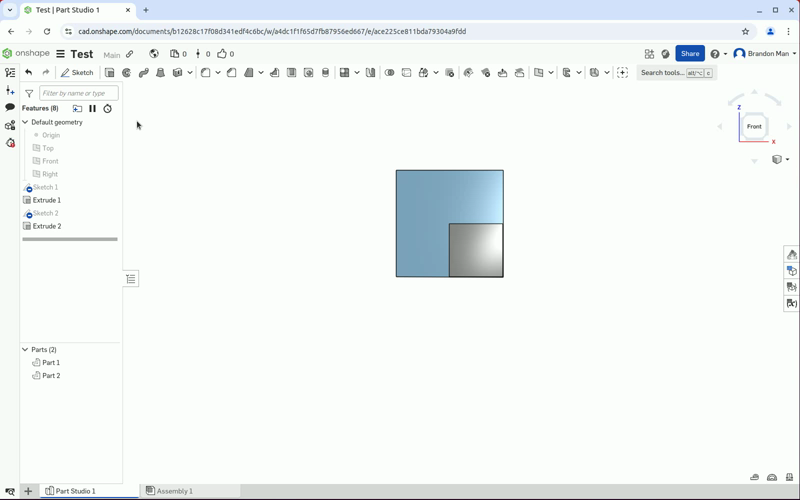
key(shift+h)
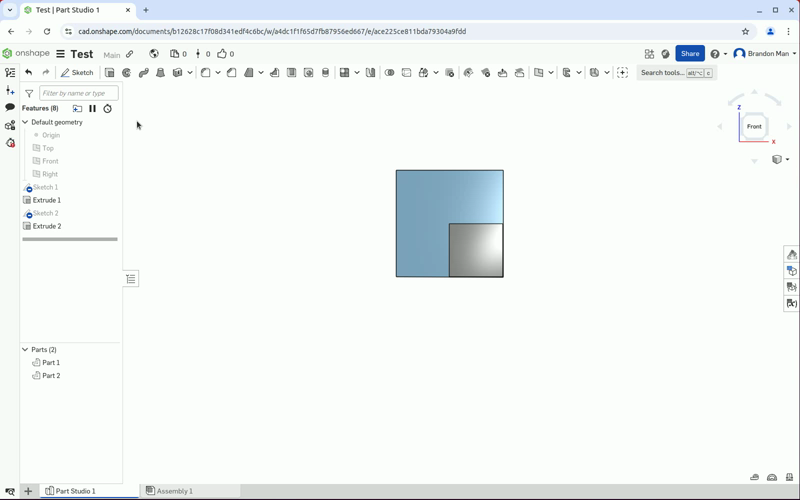
key(shift+h)
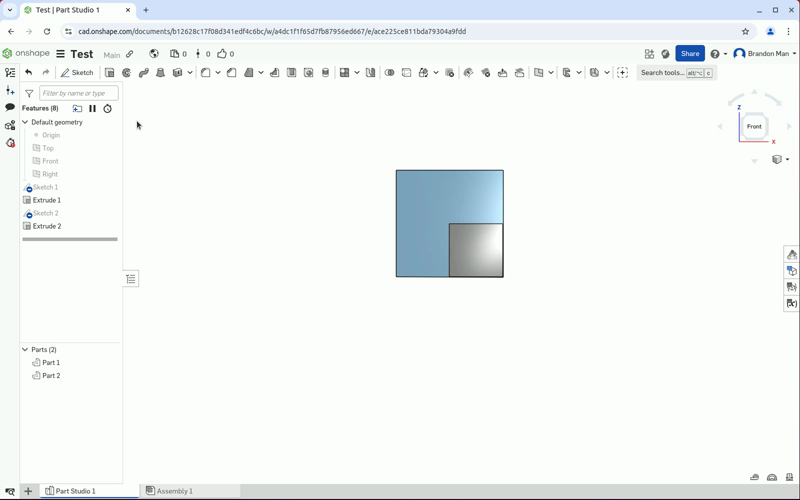
key(shift+7)
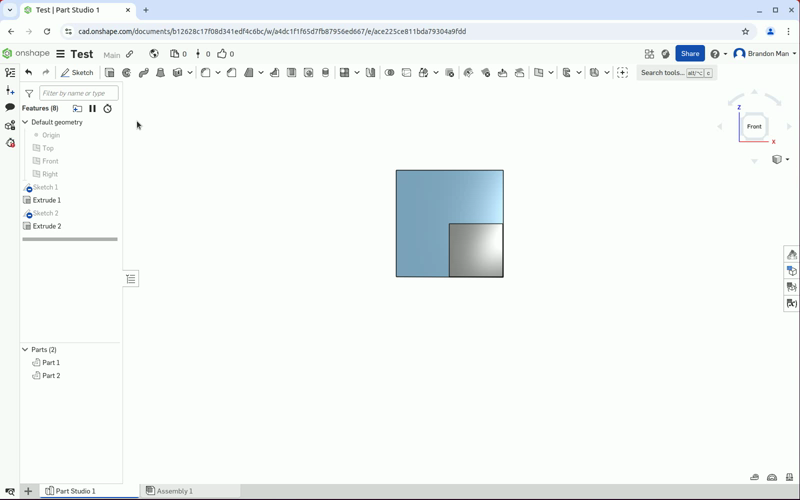
key(left, 2)
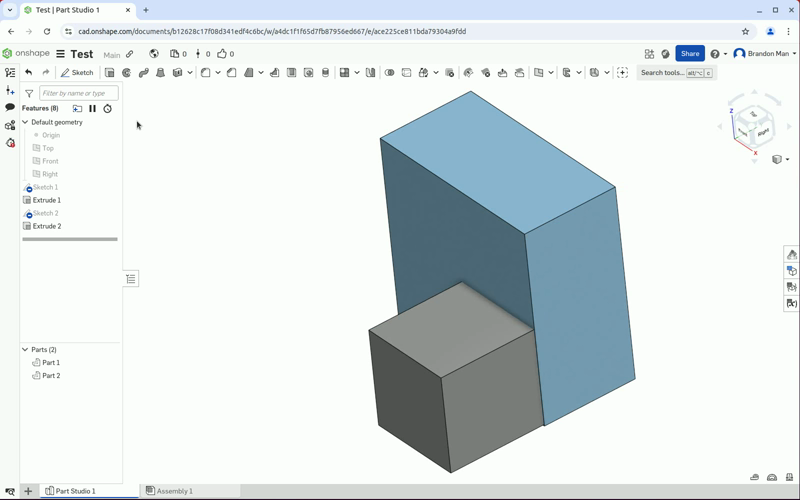
key(down, 2)
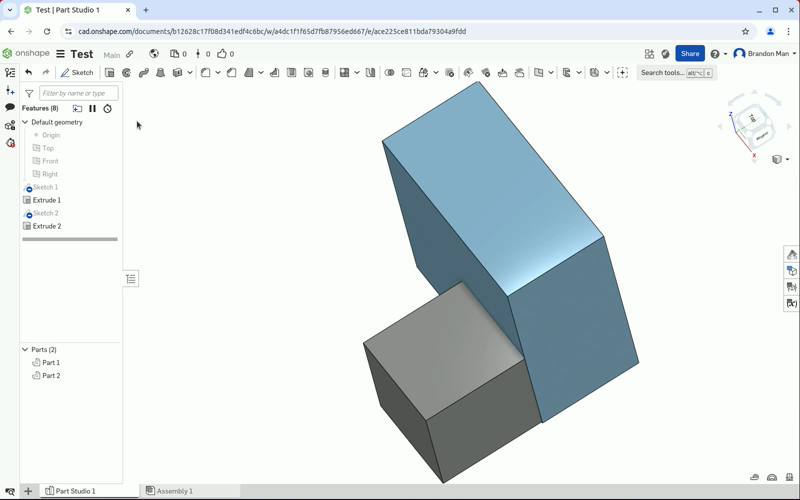
key(up, 2)
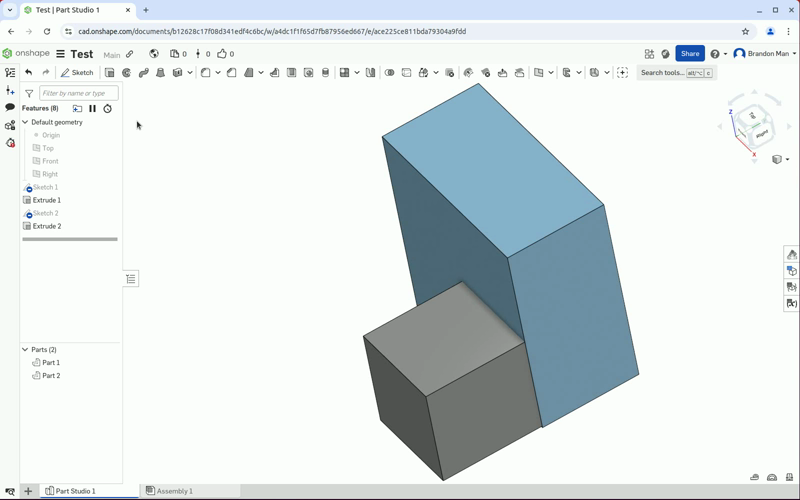
key(right, 2)
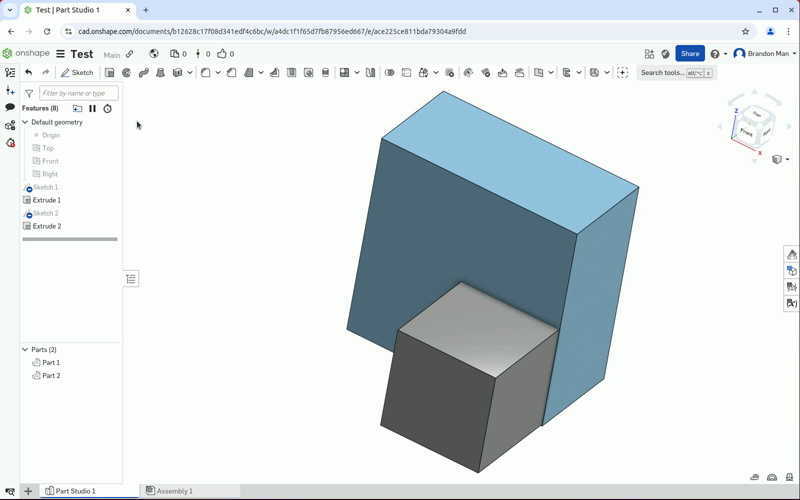
mouse_move(73, 189)
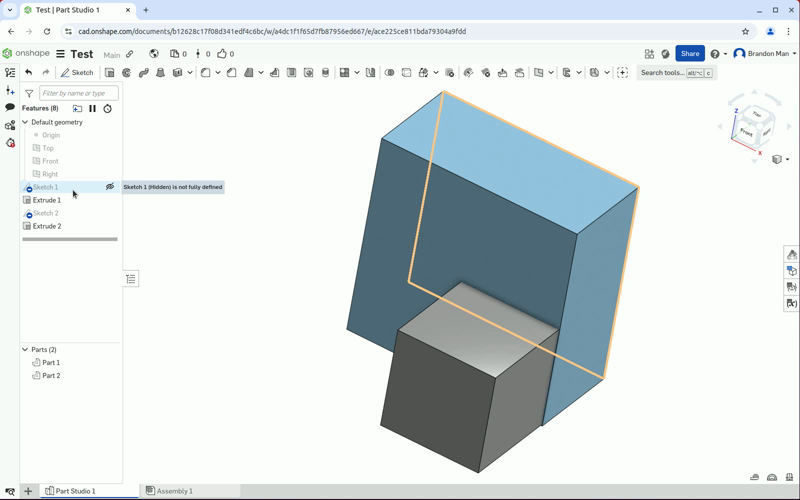
click(73, 189)